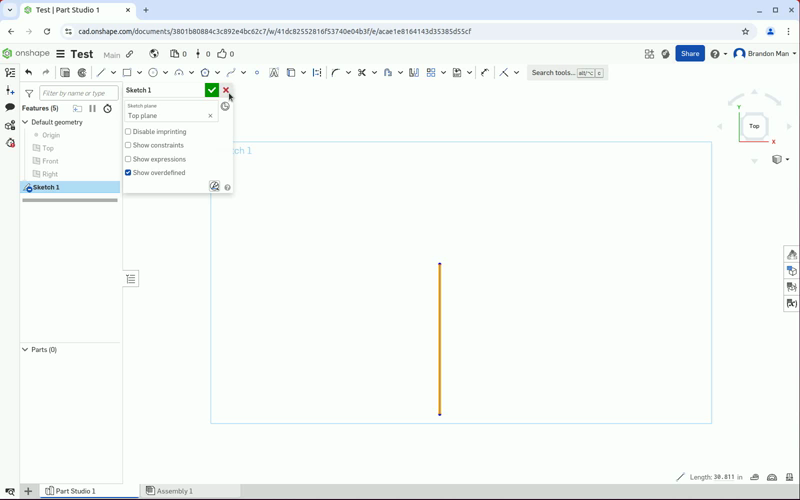
key(shift+h)
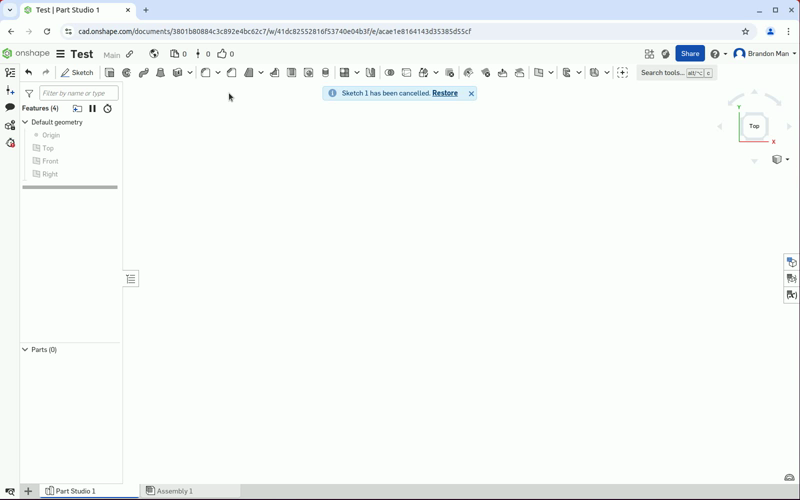
mouse_move(73, 352)
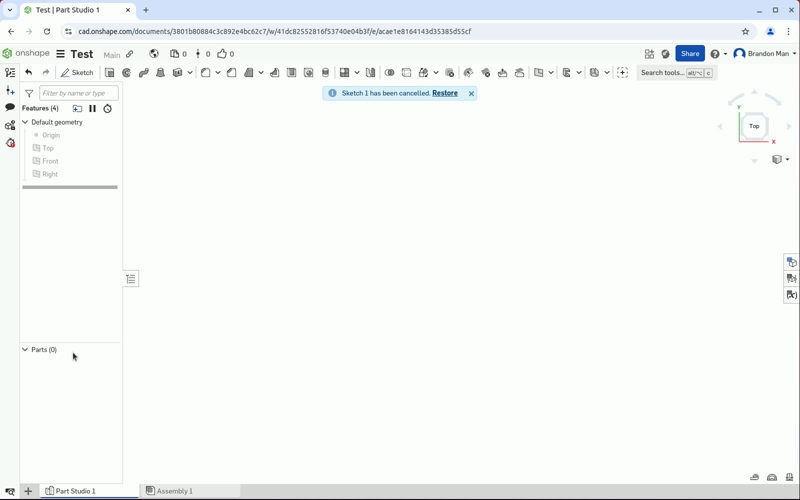
key(y)
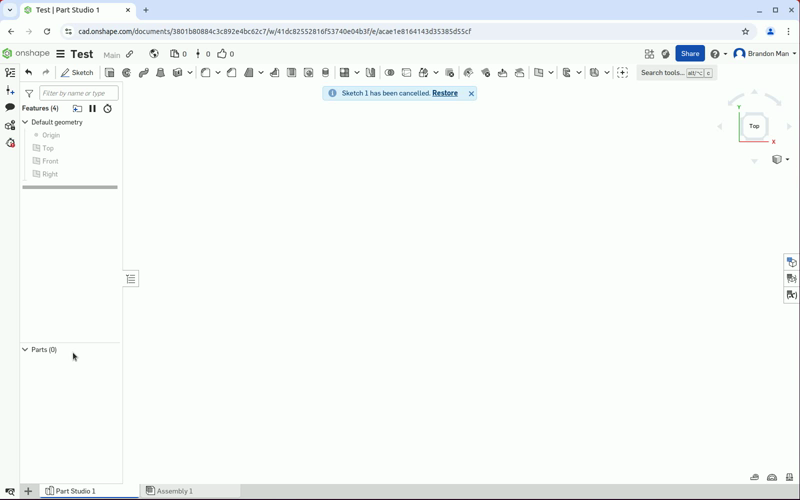
key(shift+p)
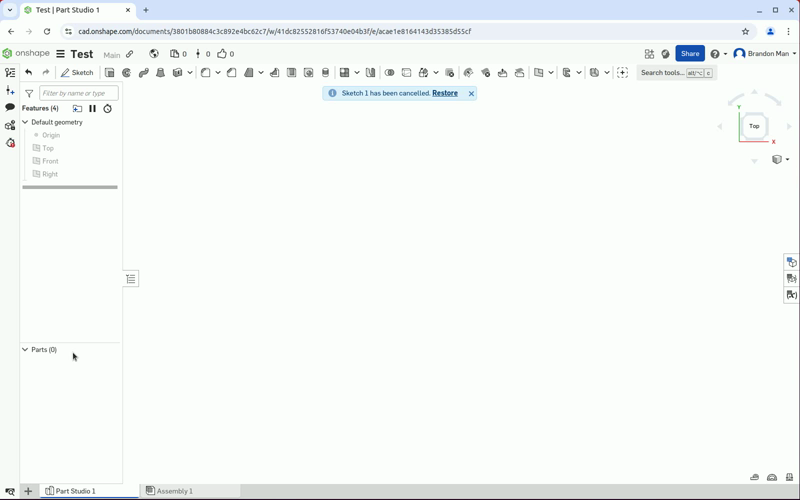
key(space)
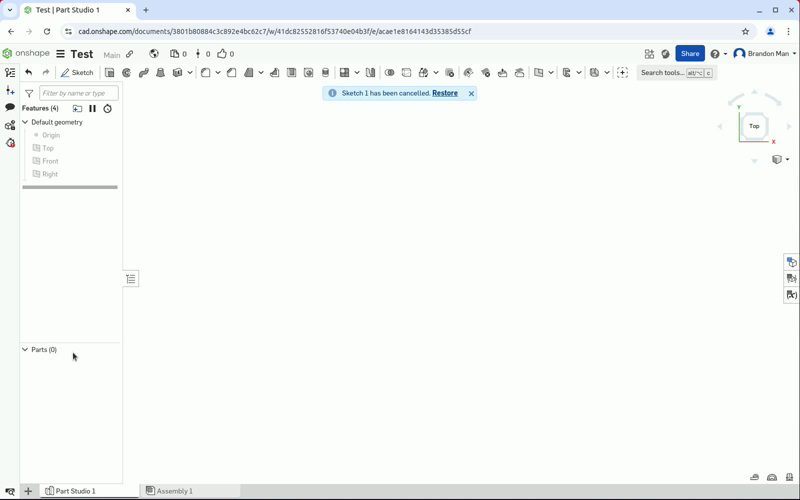
key_down(shift)
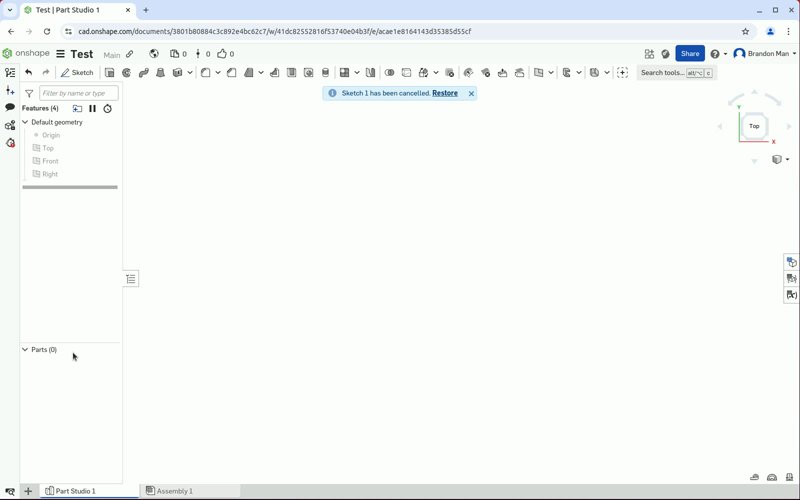
key(up)
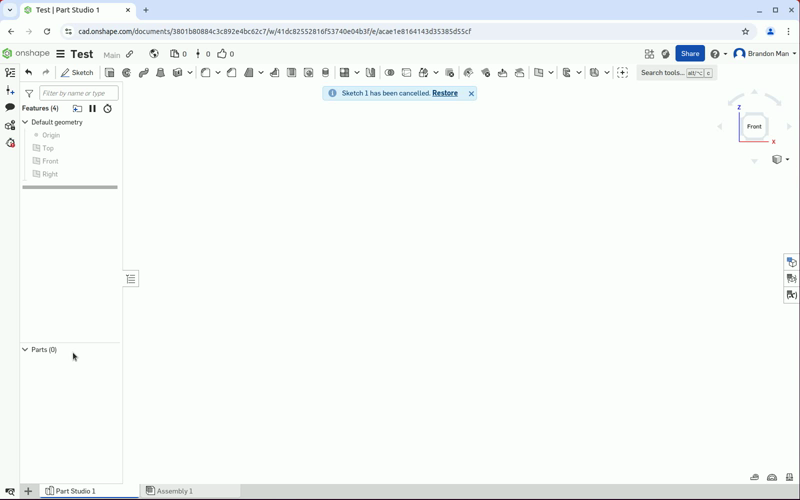
key_up(shift)
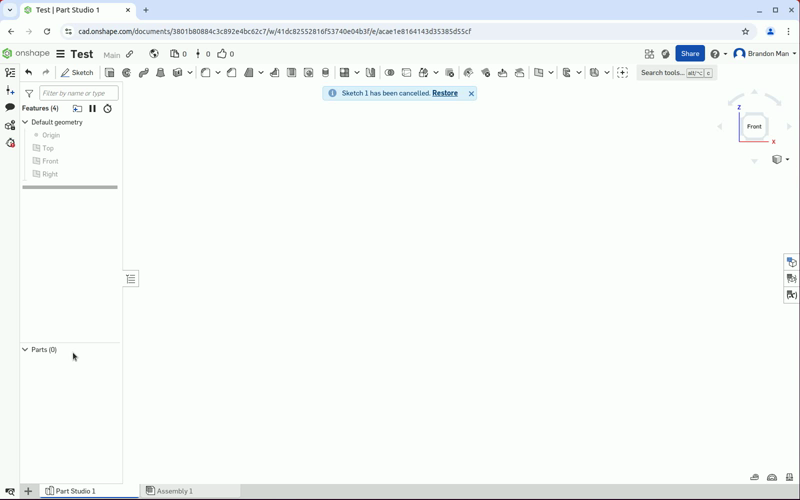
key(space)
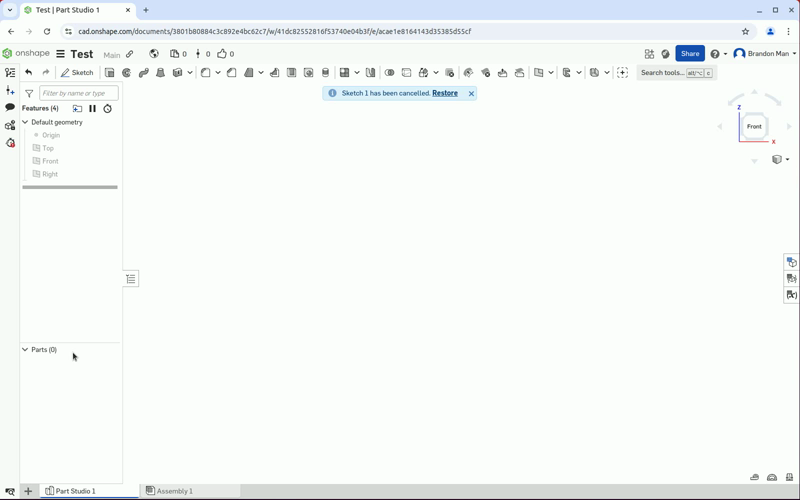
key_down(shift)
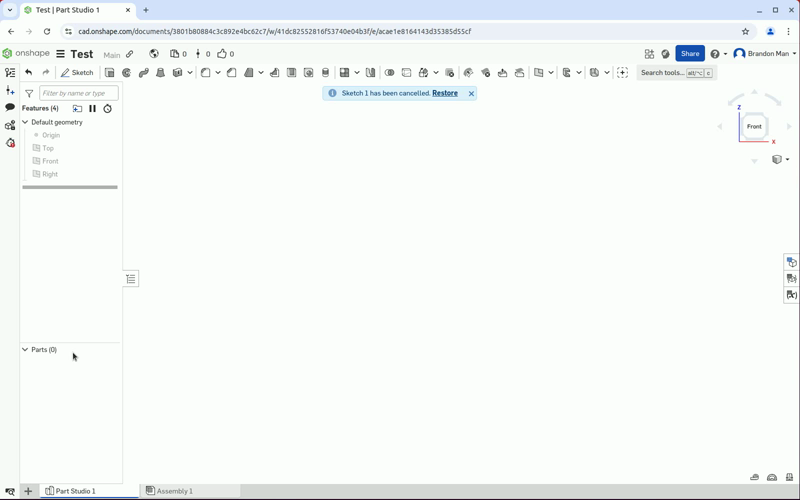
key(left)
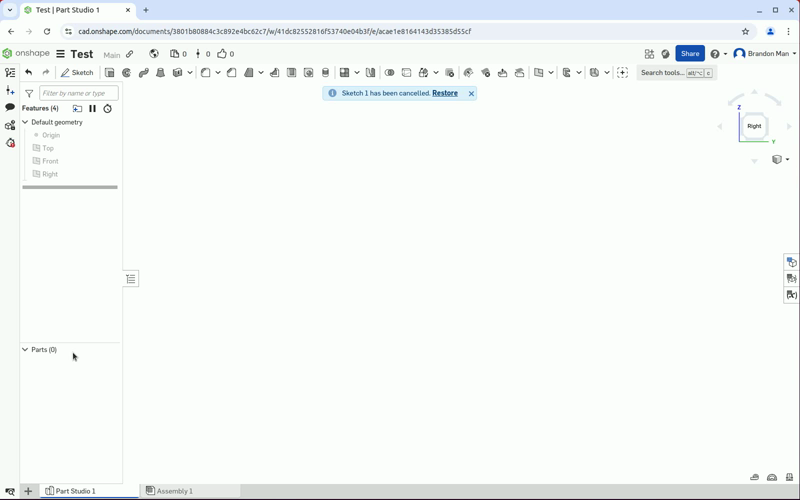
key_up(shift)
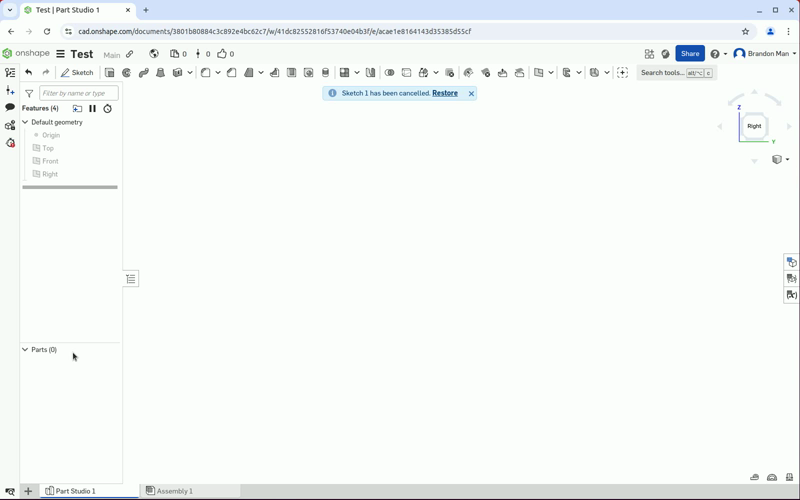
mouse_move(73, 352)
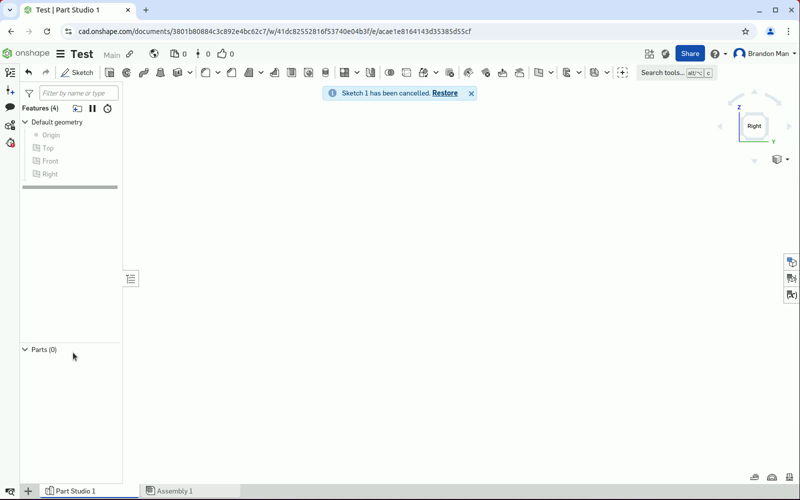
key(shift+y)
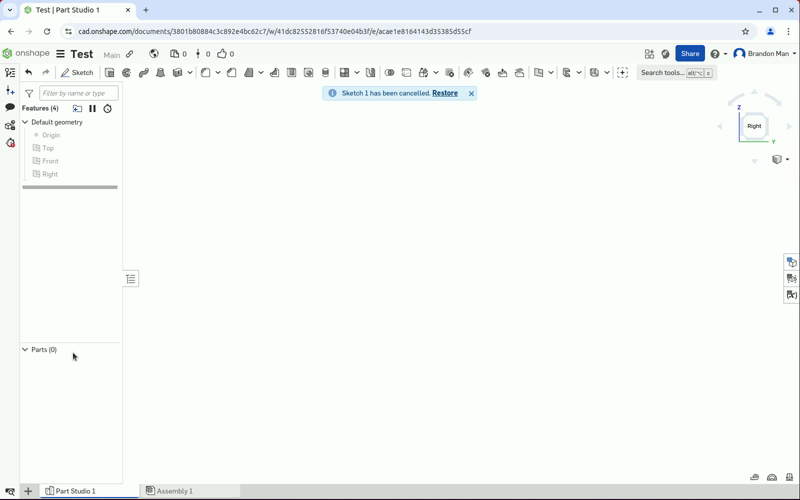
key(shift+s)
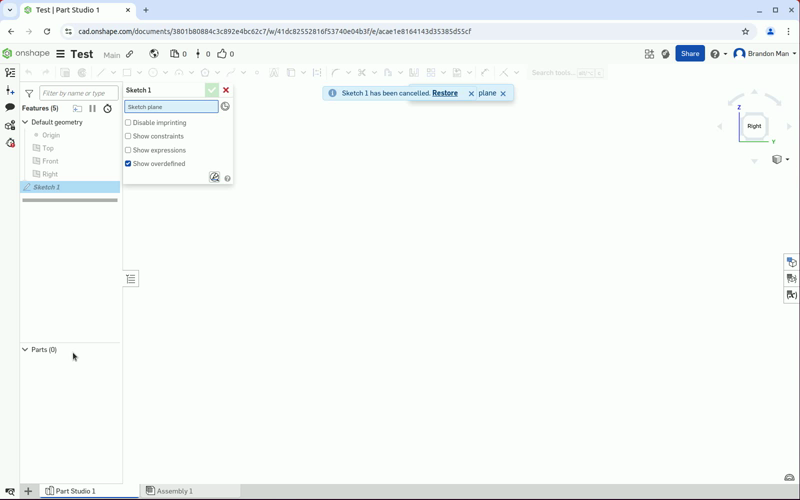
mouse_move(73, 176)
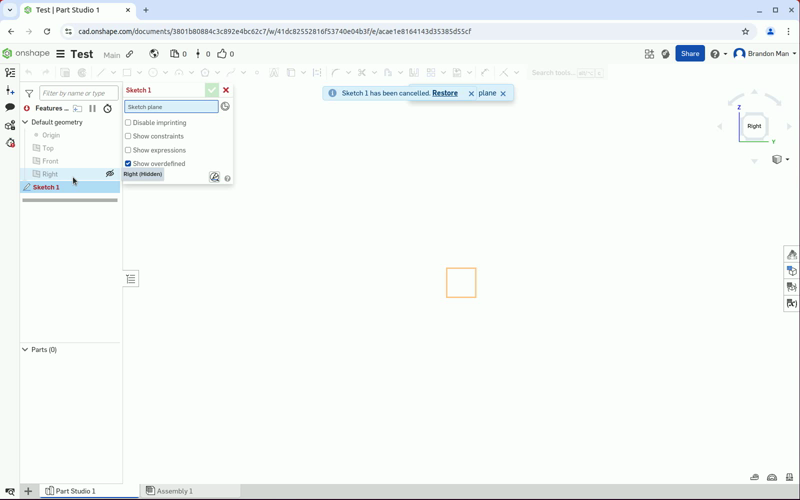
click(73, 176)
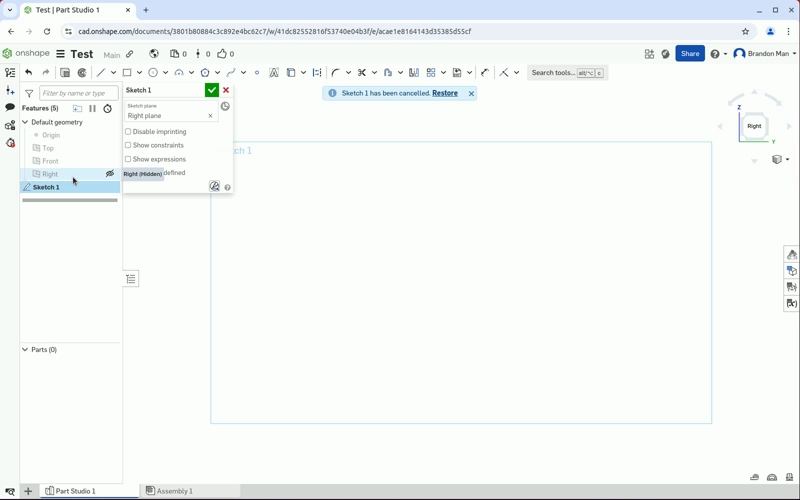
mouse_move(73, 352)
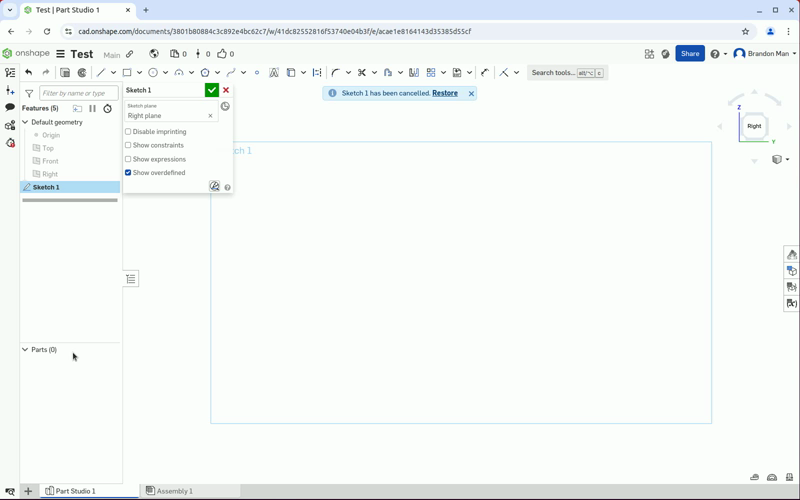
key(y)
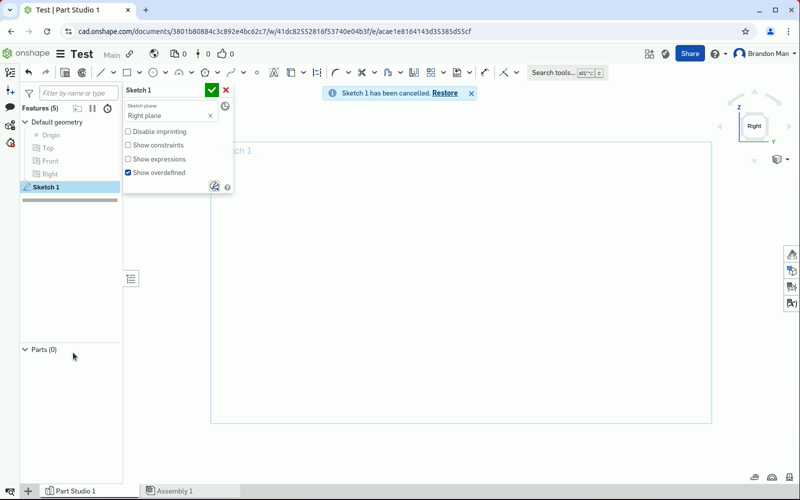
key(c)
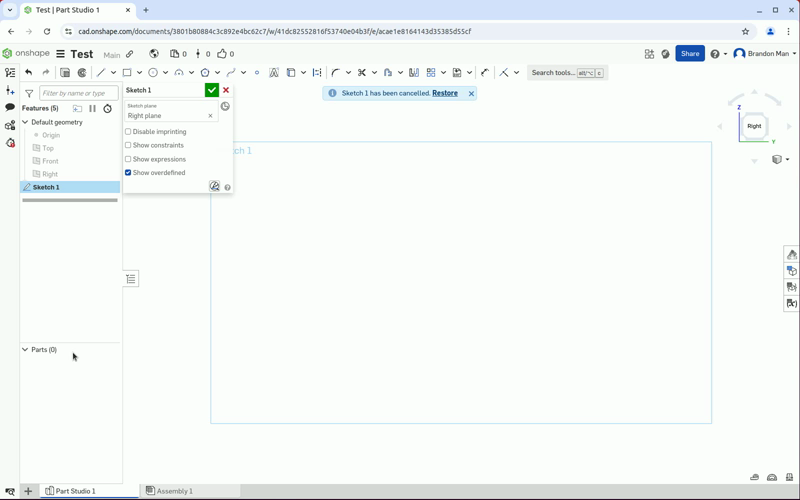
key_down(shift)
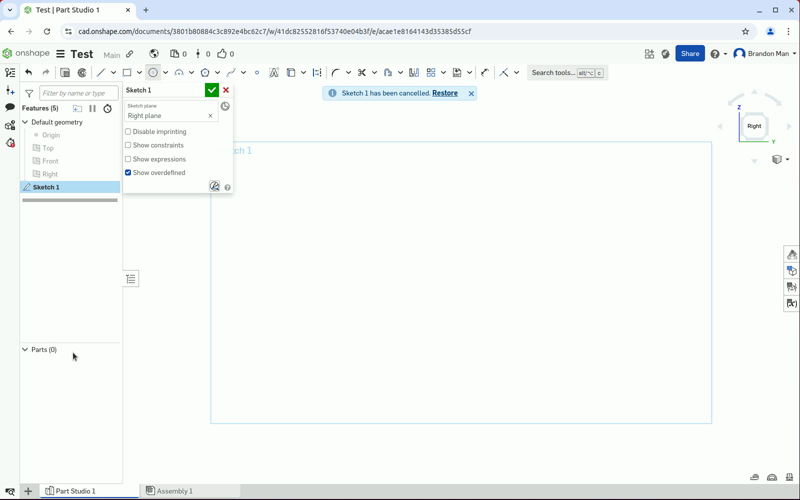
mouse_move(461, 282)
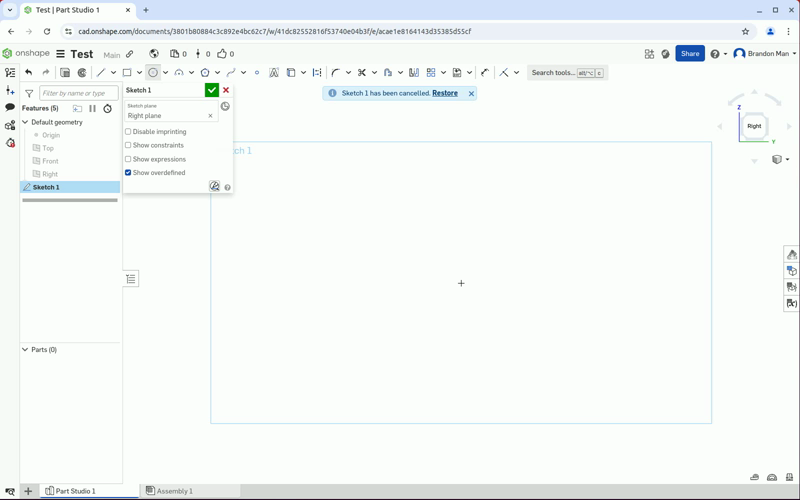
click(461, 282)
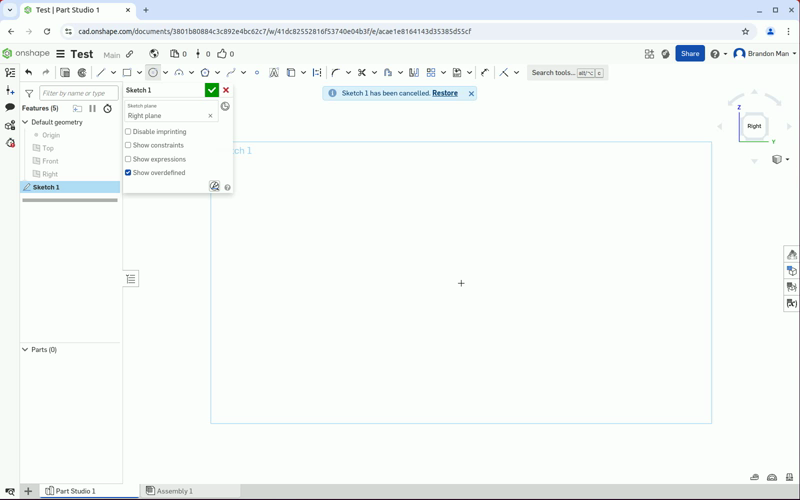
key_up(shift)
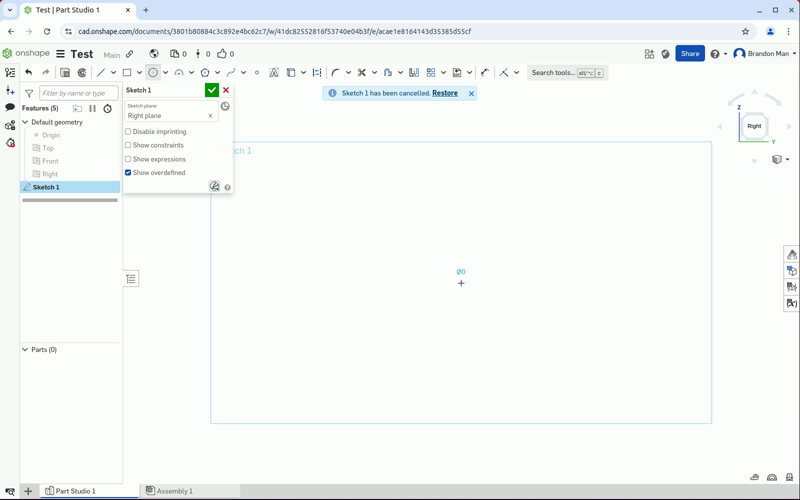
mouse_move(475, 282)
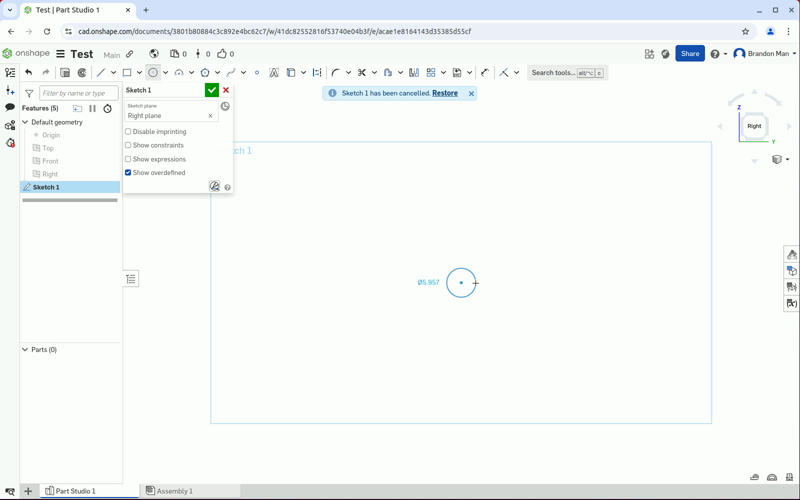
click(475, 282)
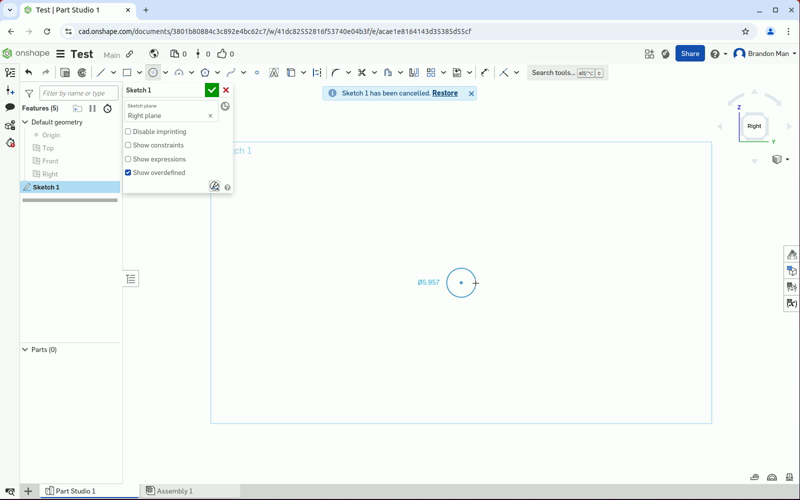
key(esc)
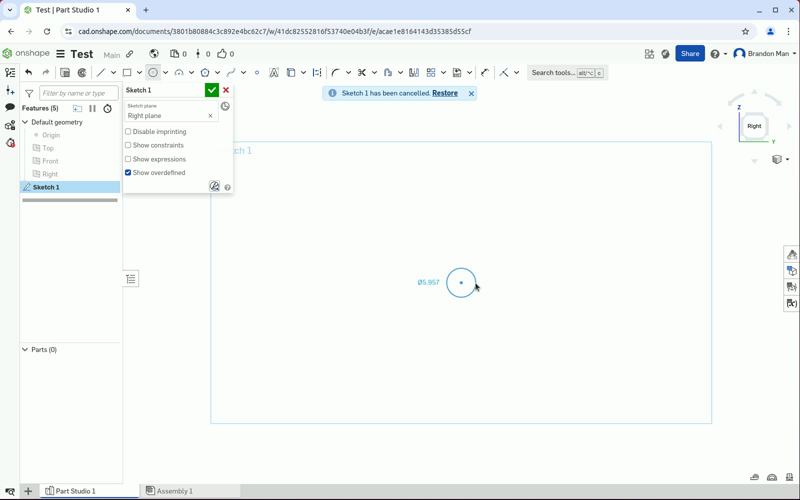
mouse_move(463, 274)
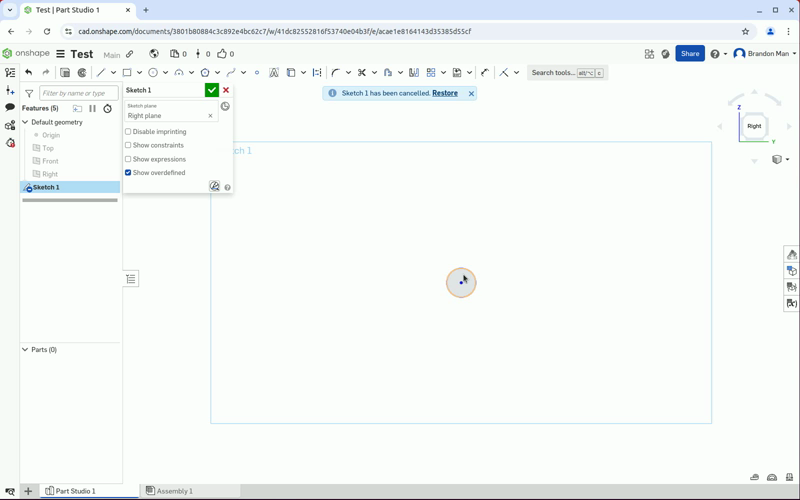
scroll(6)
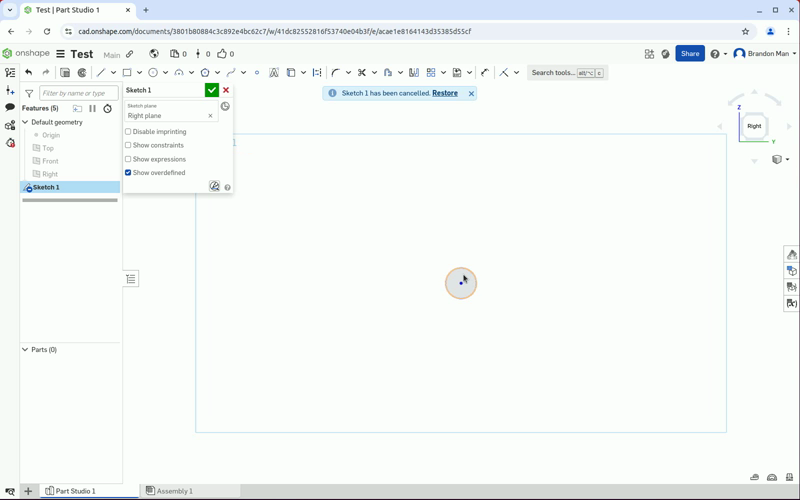
scroll(6)
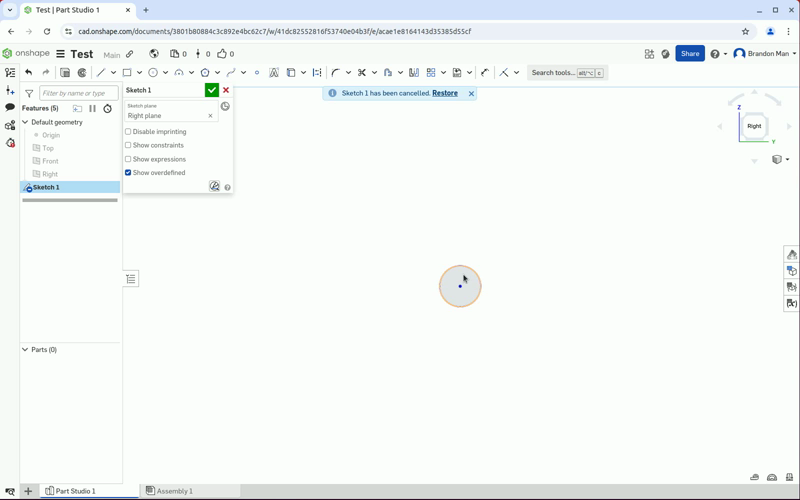
scroll(6)
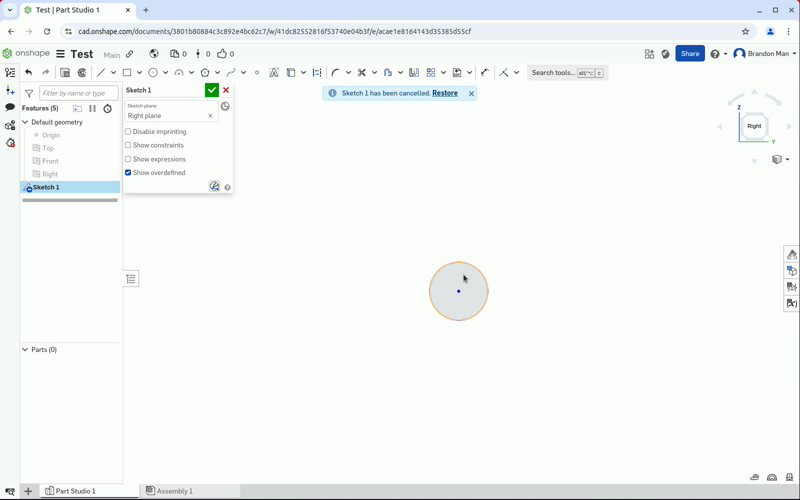
scroll(6)
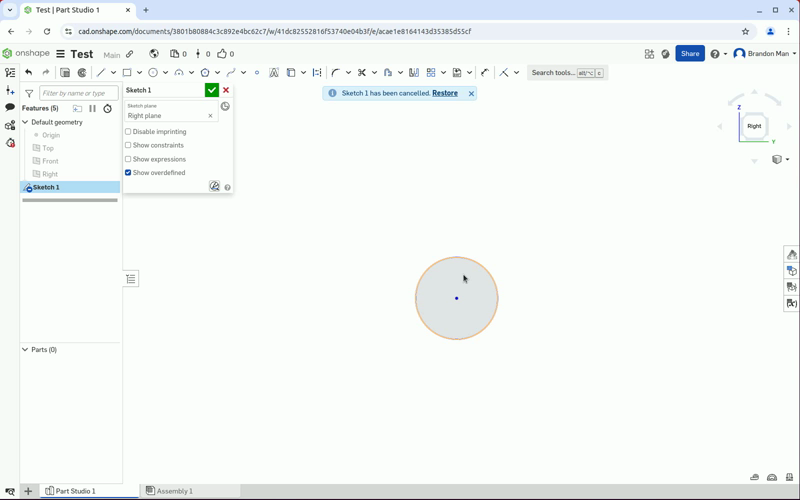
scroll(6)
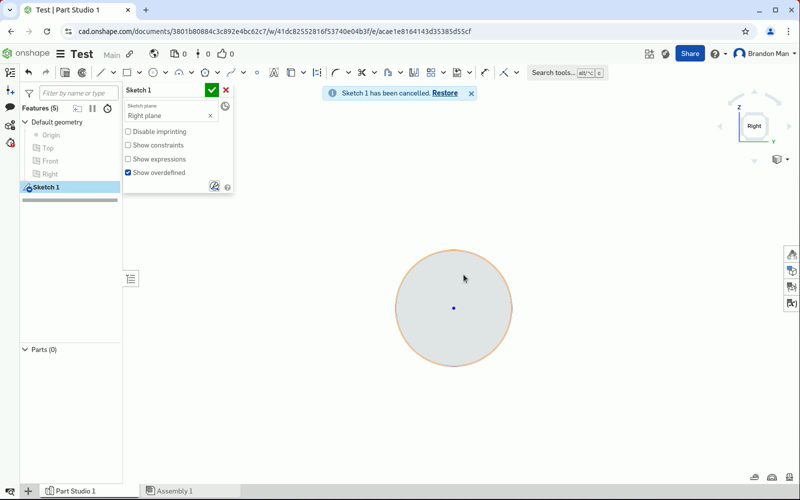
scroll(6)
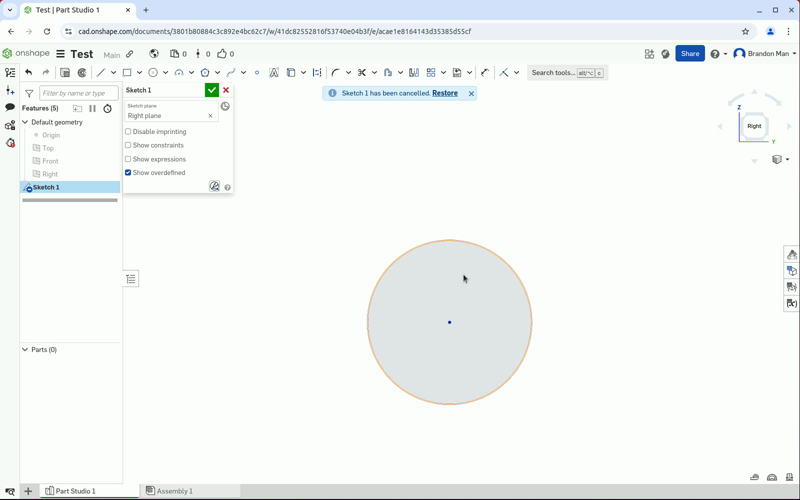
scroll(6)
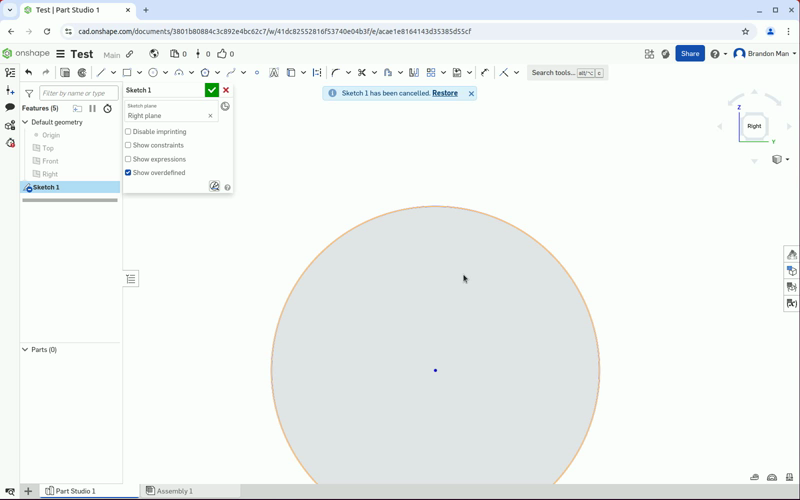
click(463, 274)
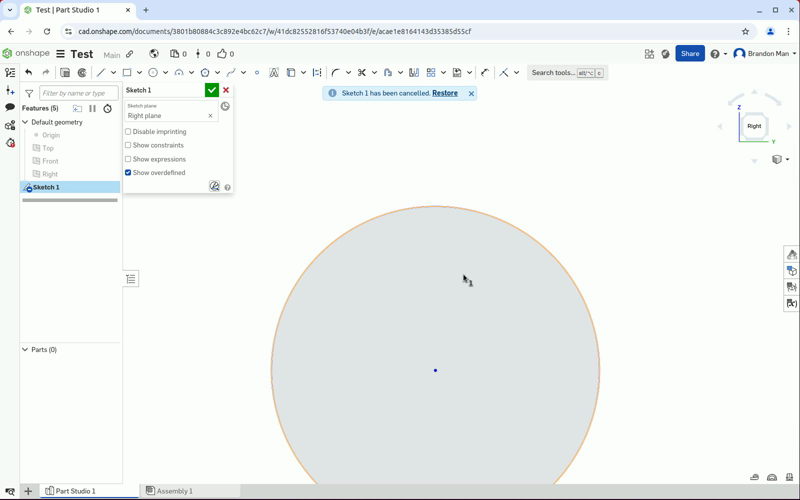
scroll(-6)
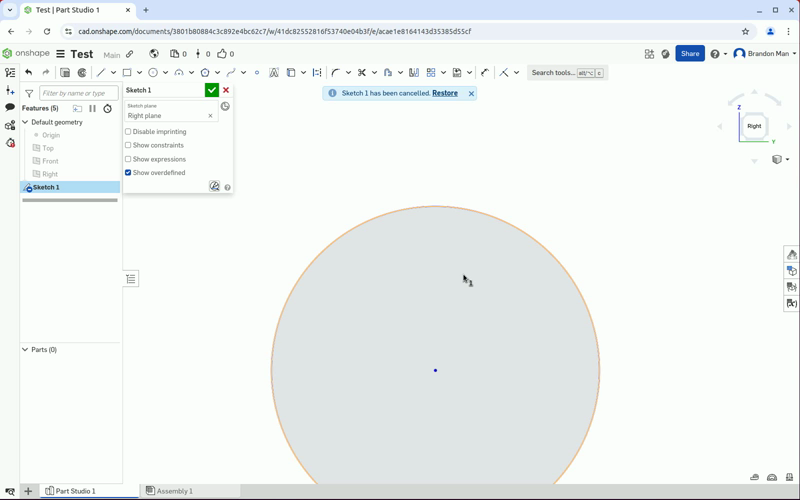
scroll(-6)
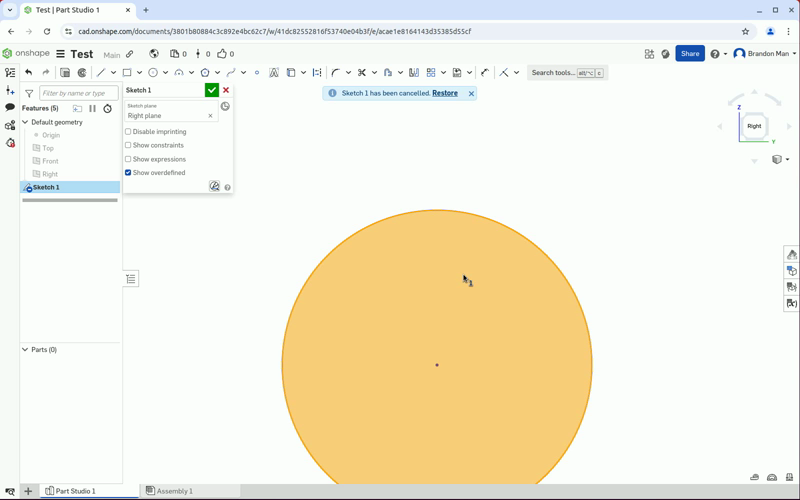
scroll(-6)
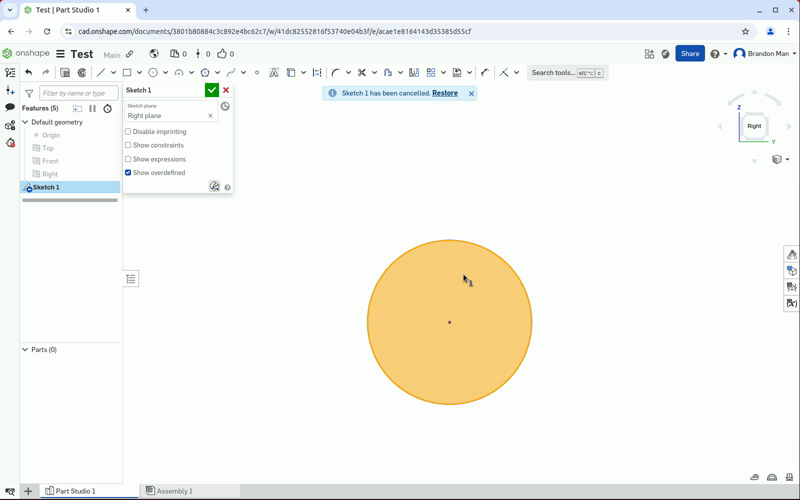
scroll(-6)
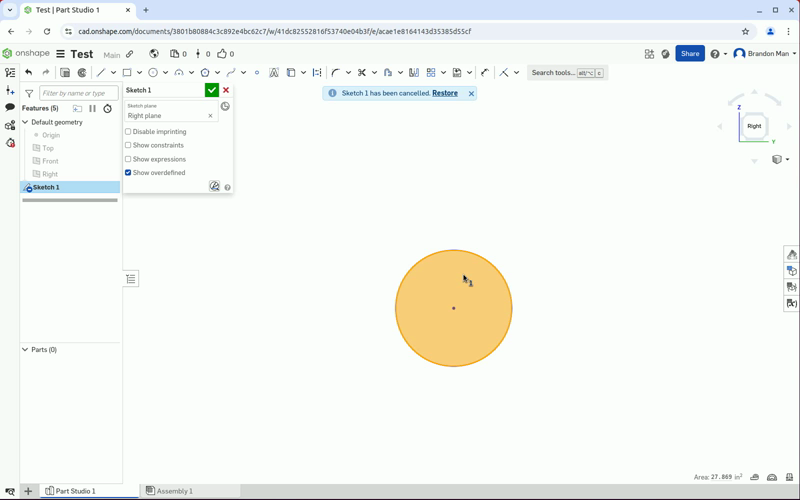
scroll(-6)
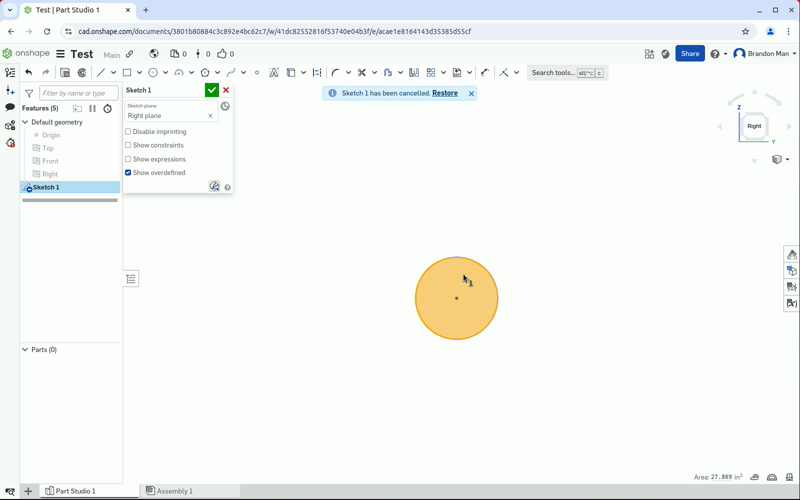
scroll(-6)
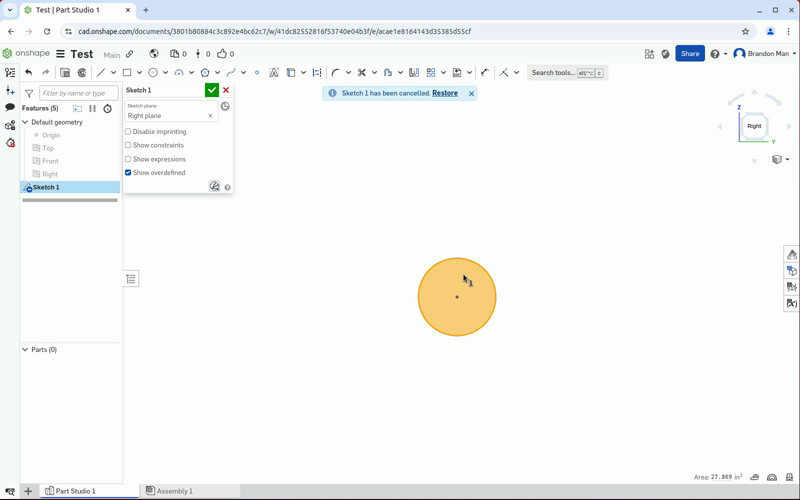
scroll(-6)
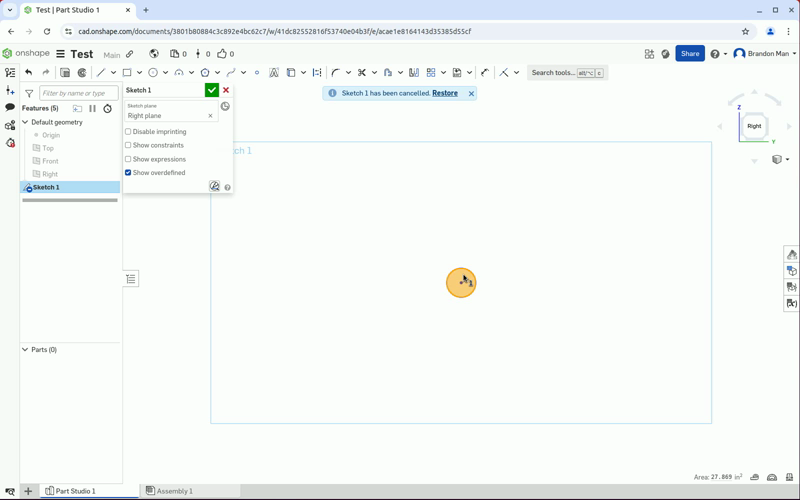
mouse_move(73, 352)
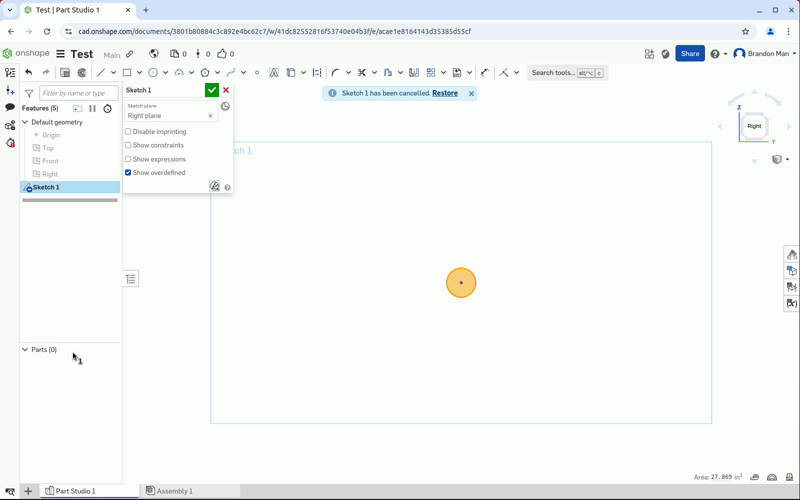
key(shift+y)
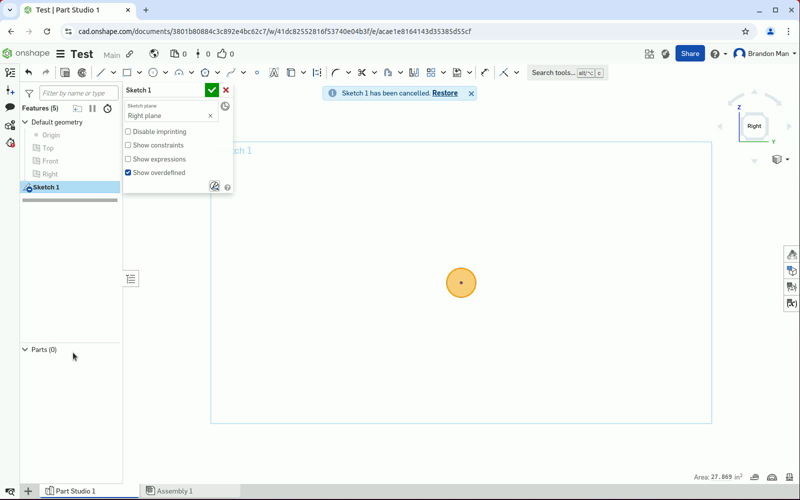
key(shift+e)
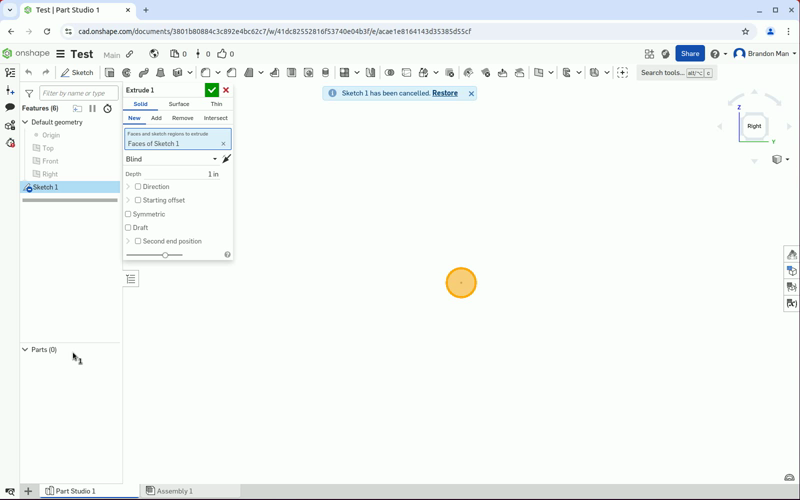
mouse_move(143, 106)
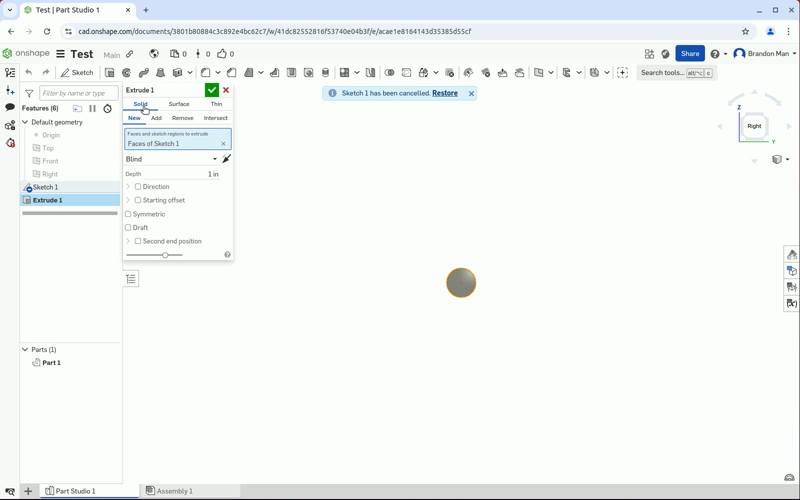
click(143, 106)
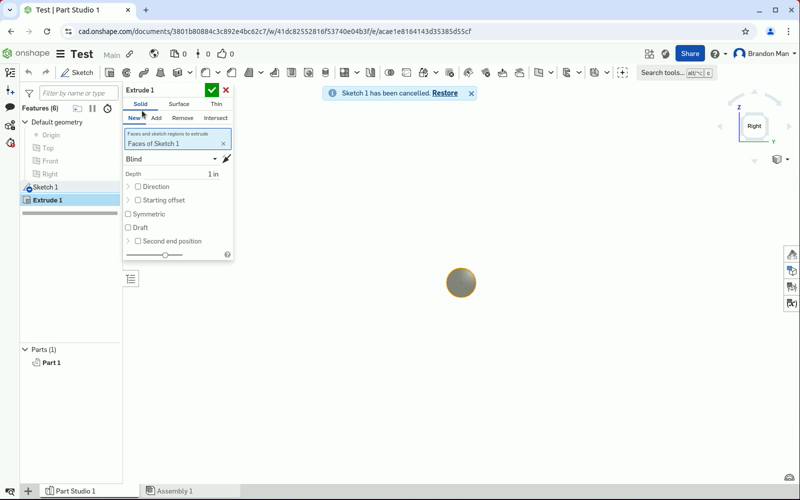
mouse_move(137, 120)
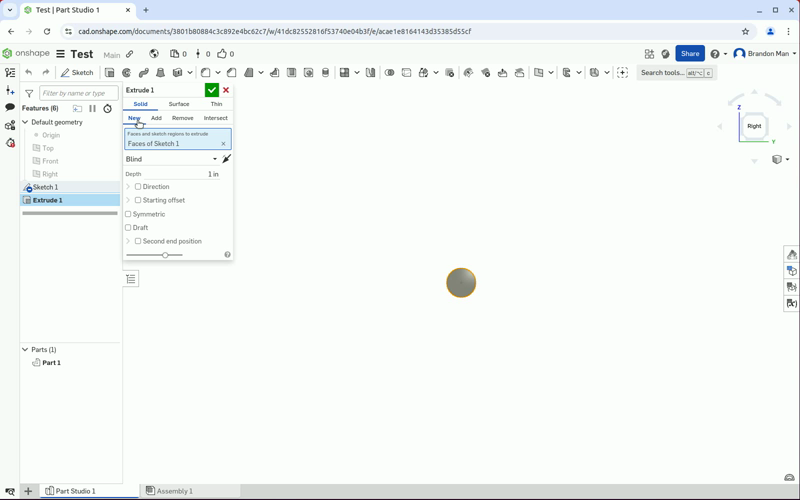
click(137, 120)
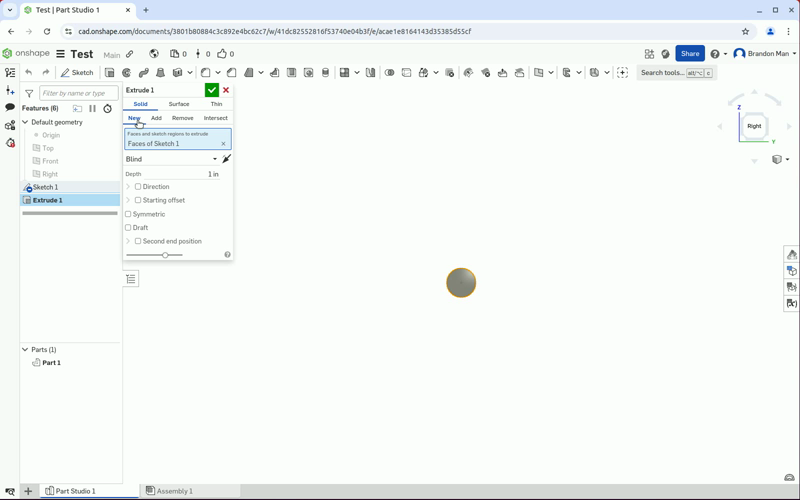
key(tab, 4)
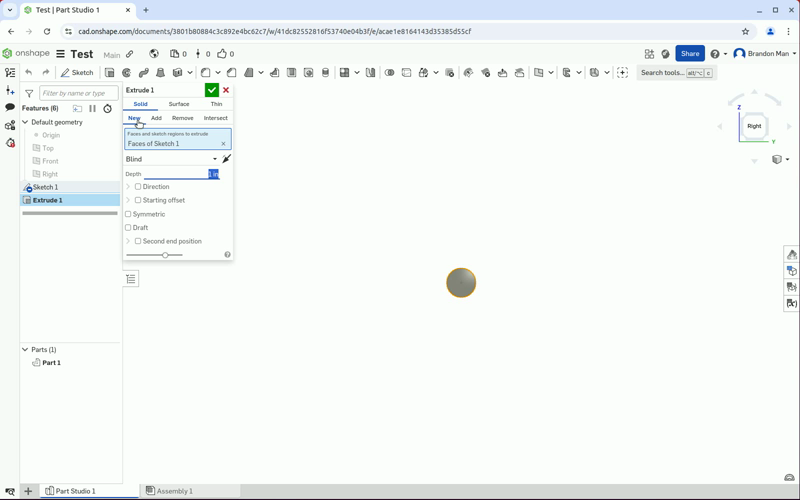
text(2.166)
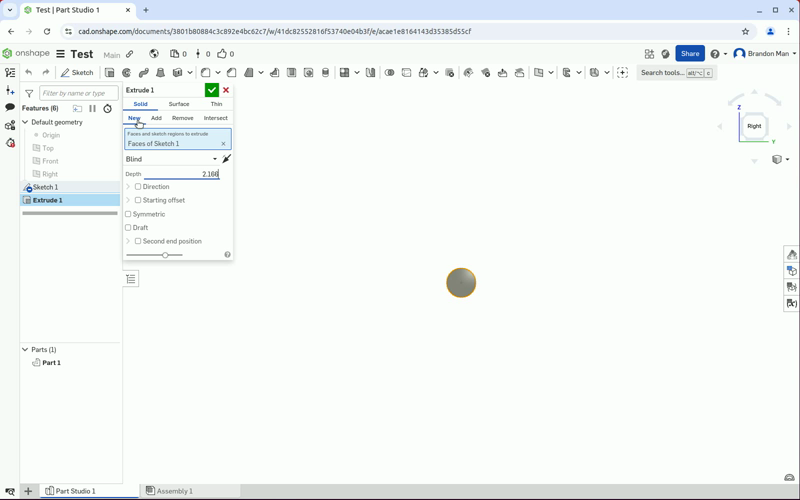
key(enter)
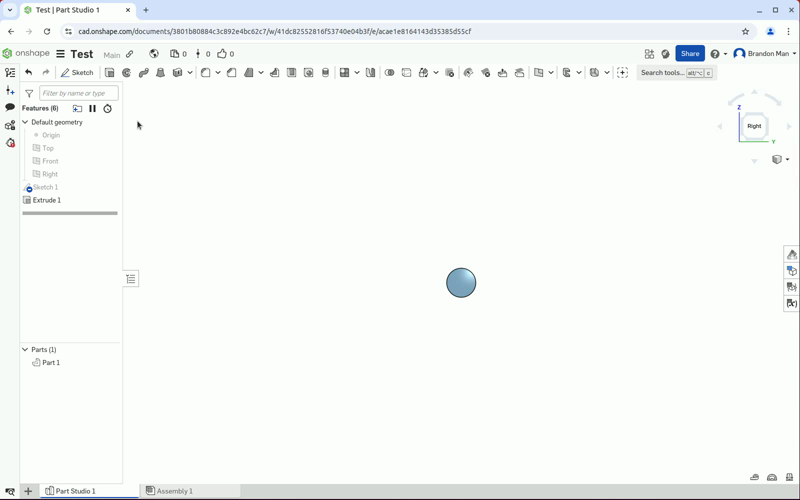
key(shift+h)
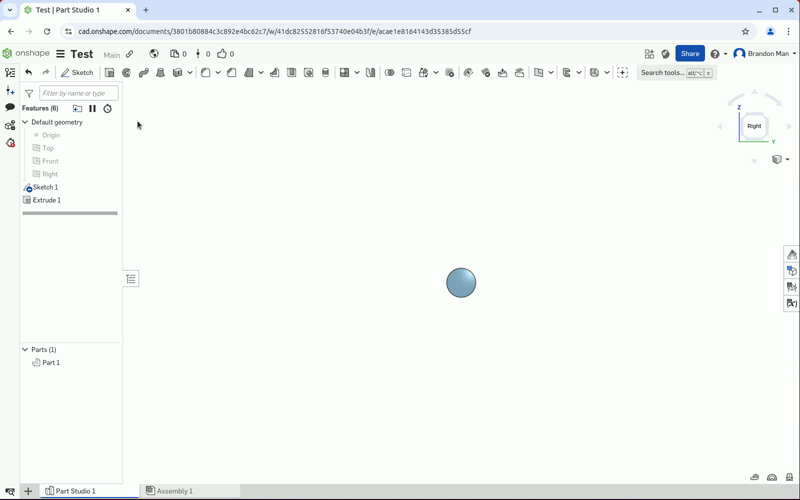
key(shift+h)
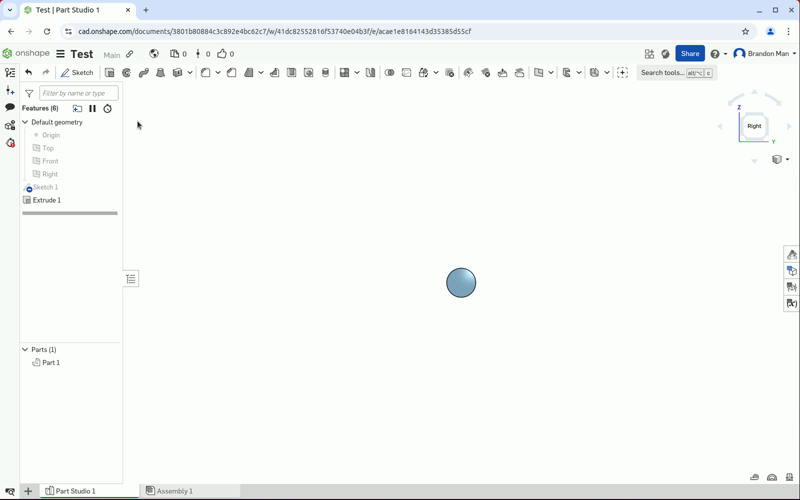
mouse_move(73, 189)
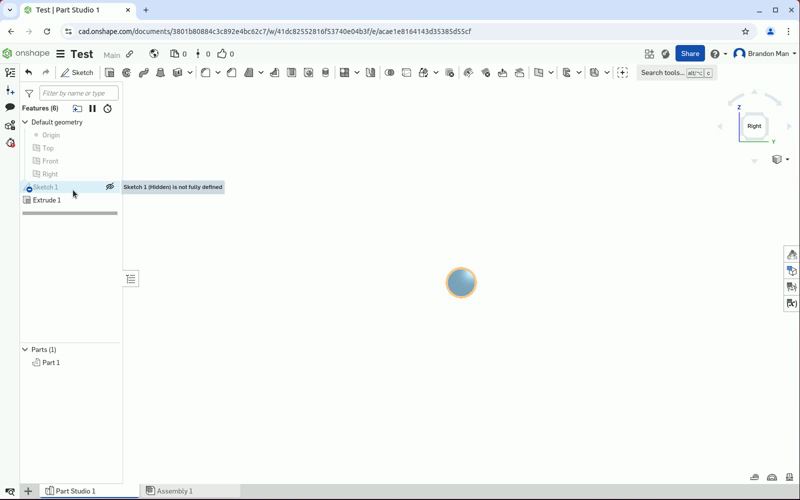
click(73, 189)
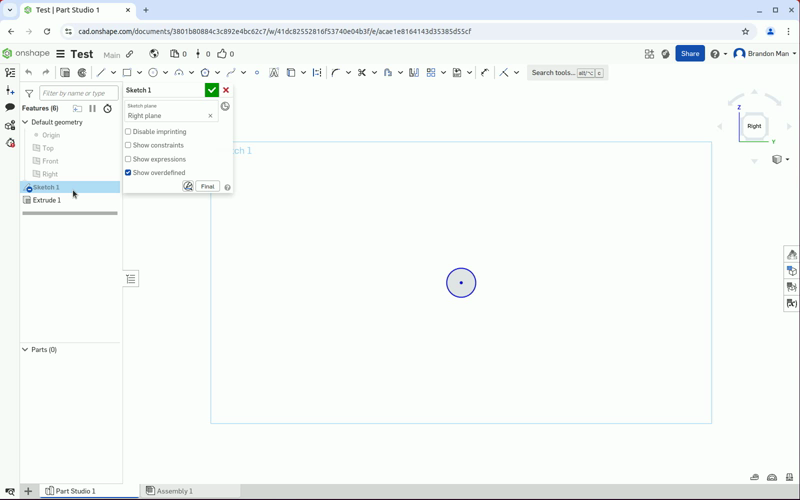
mouse_move(229, 92)
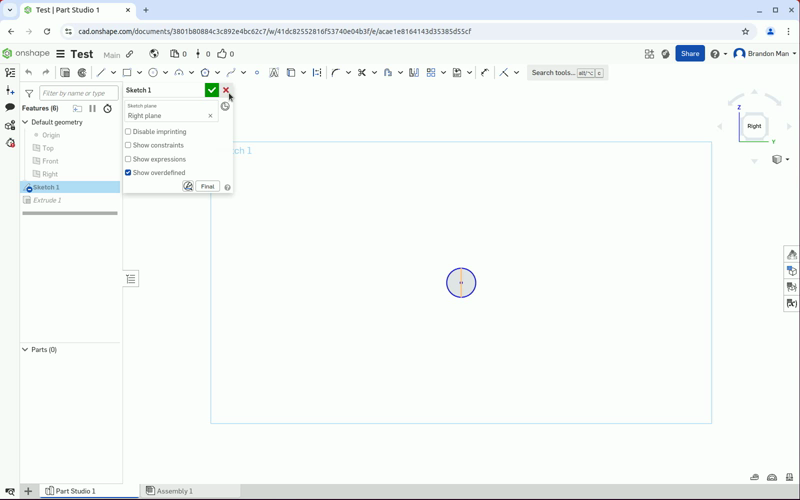
click(229, 92)
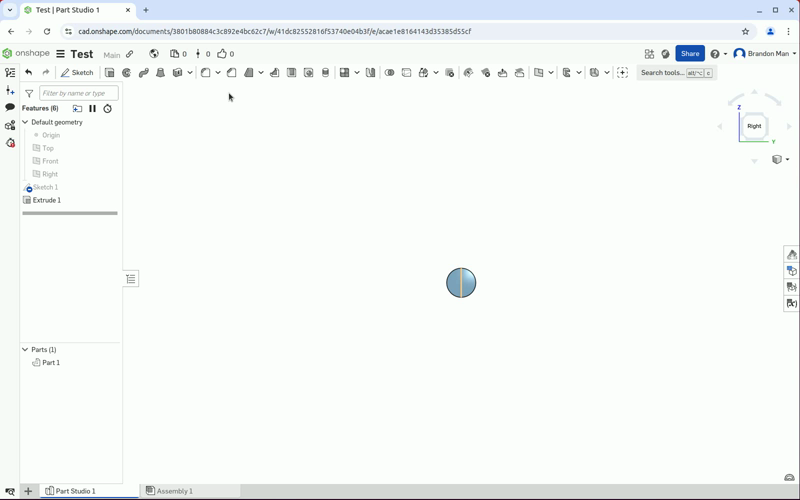
mouse_move(541, 75)
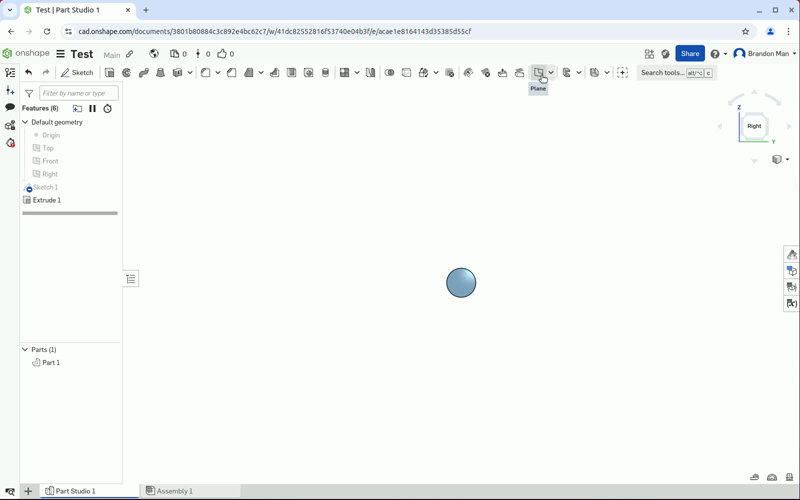
click(541, 75)
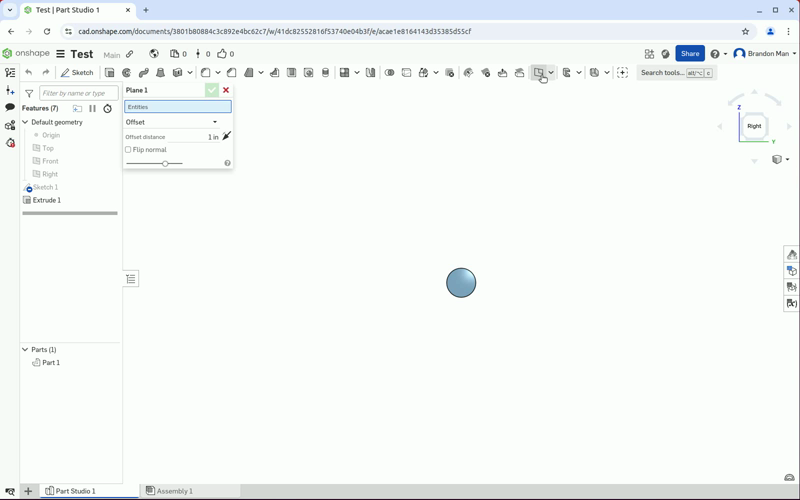
mouse_move(73, 176)
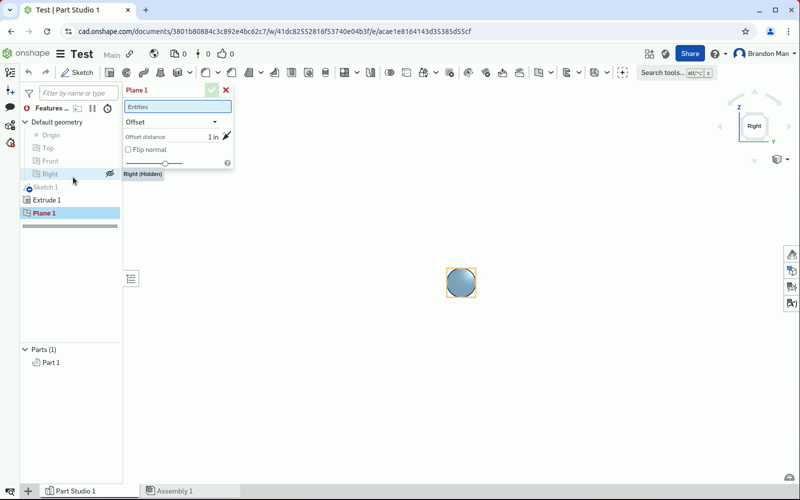
click(73, 176)
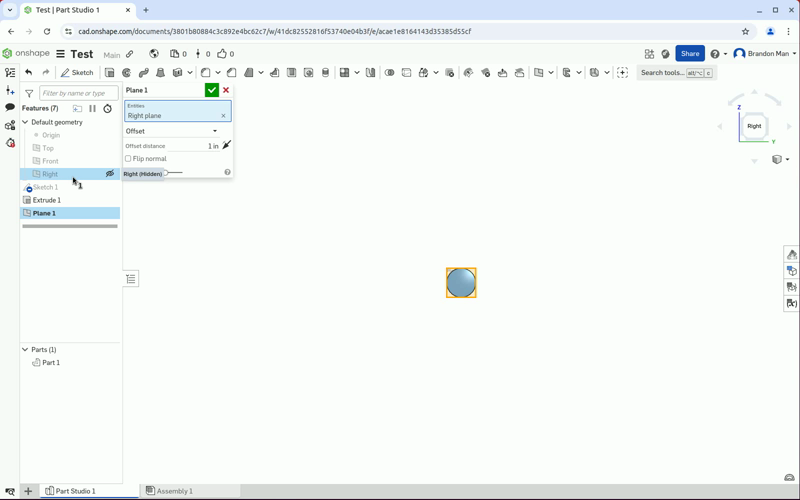
key(tab, 2)
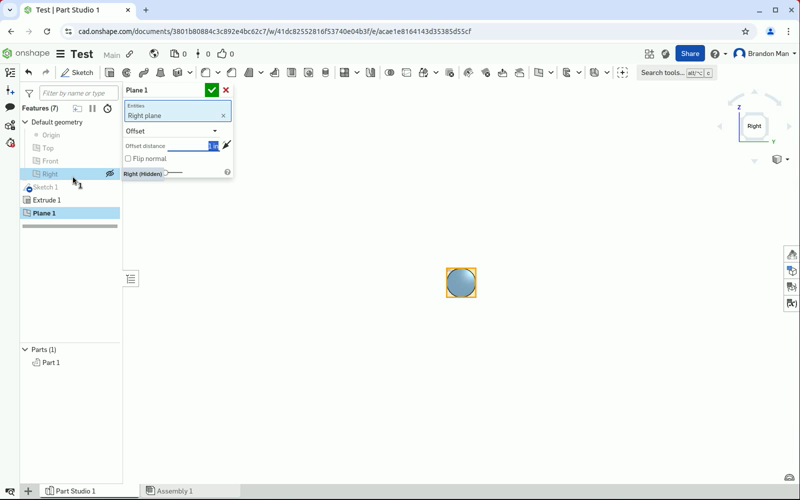
text(2.157)
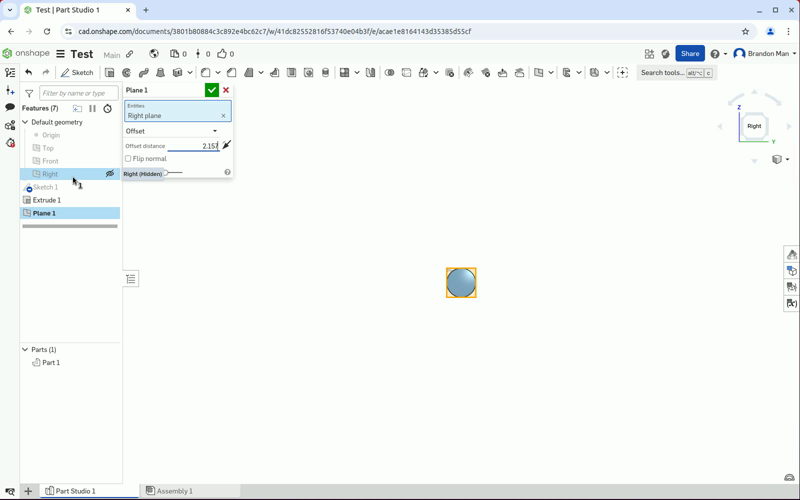
key(enter, 2)
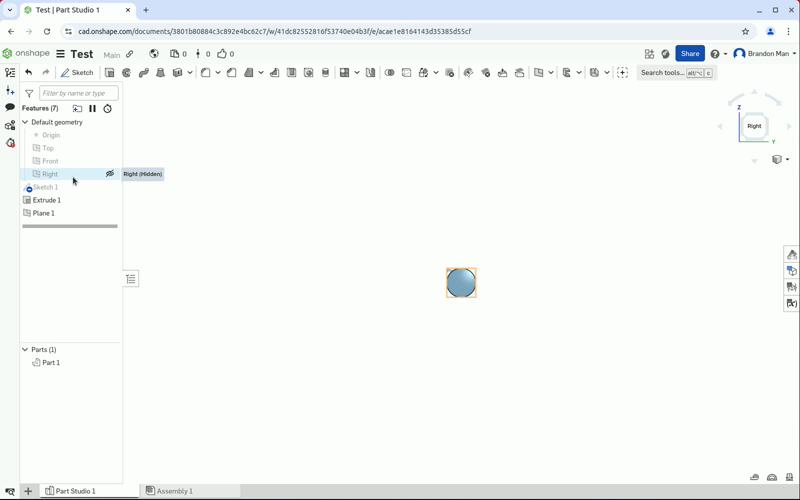
key(shift+s)
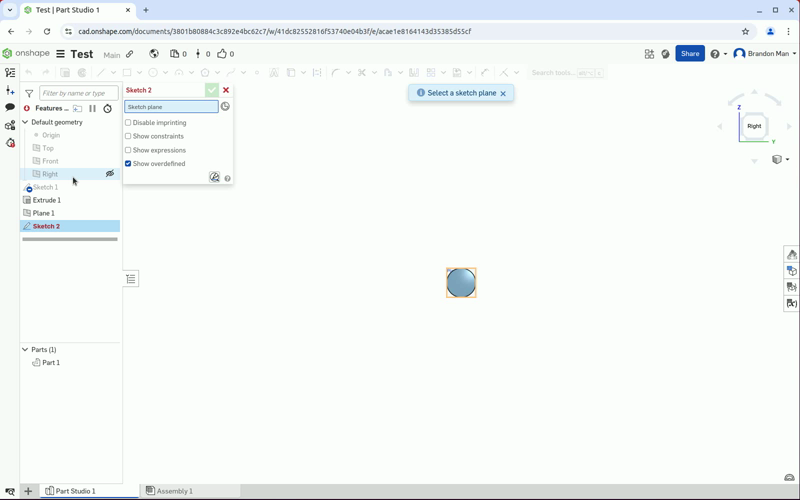
mouse_move(73, 215)
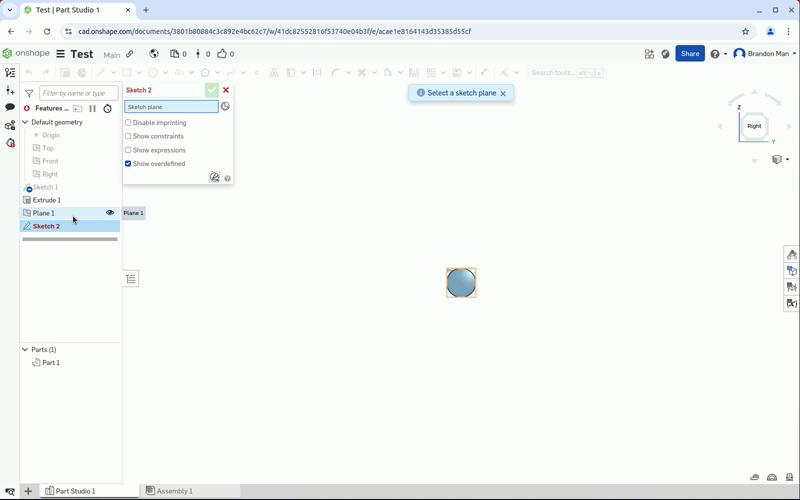
click(73, 215)
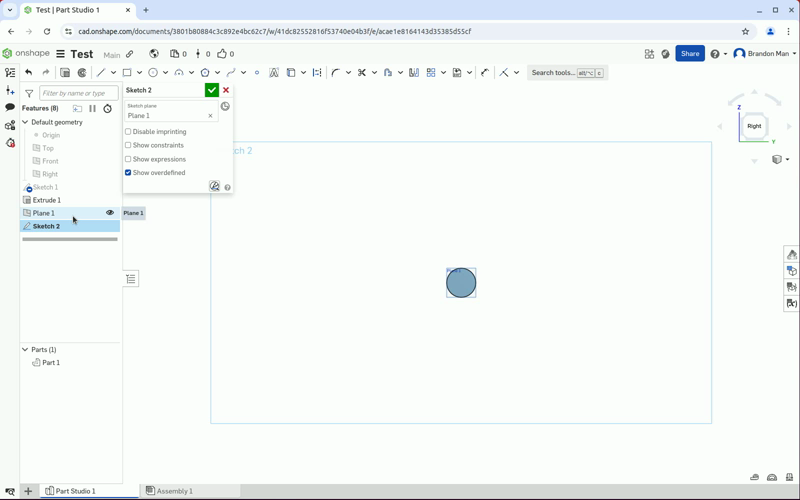
mouse_move(73, 352)
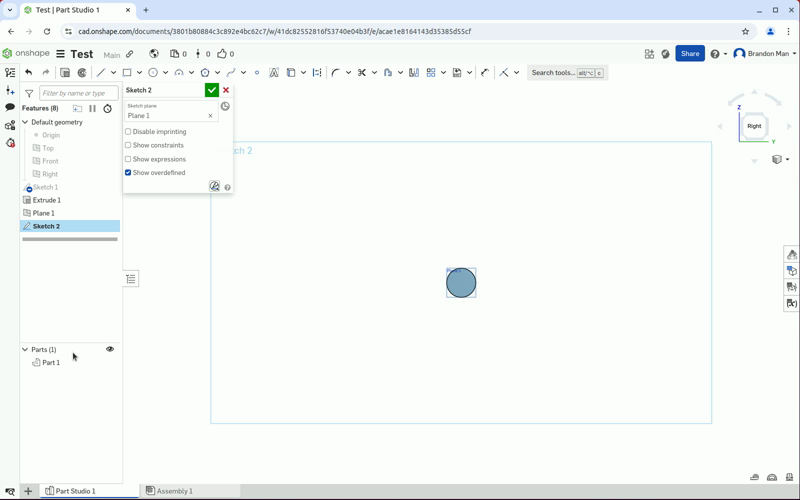
key(y)
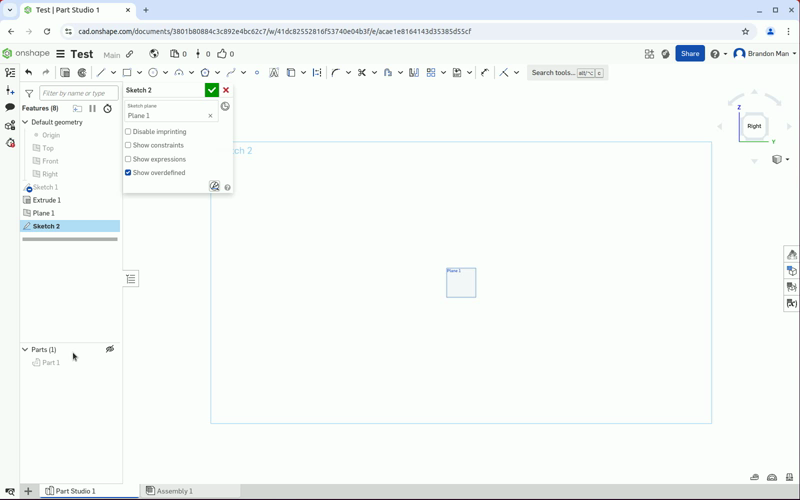
key(c)
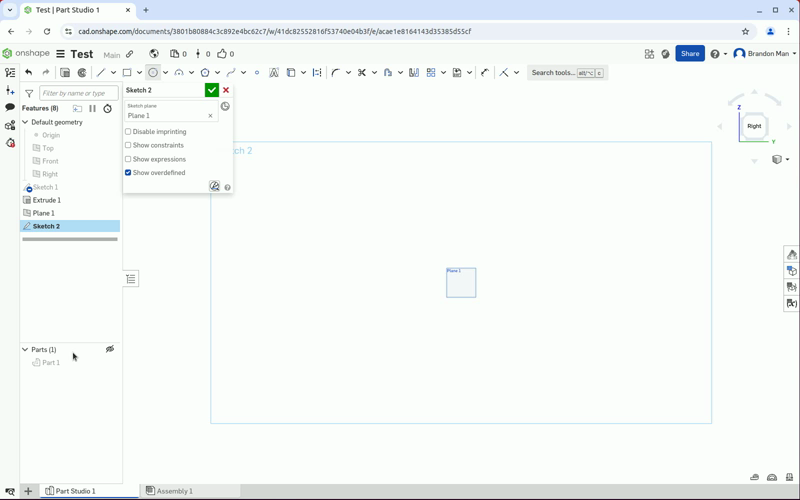
key_down(shift)
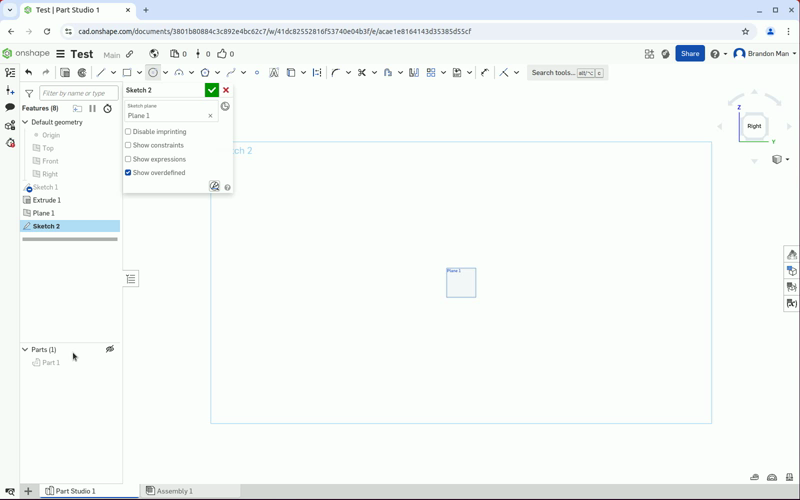
mouse_move(460, 282)
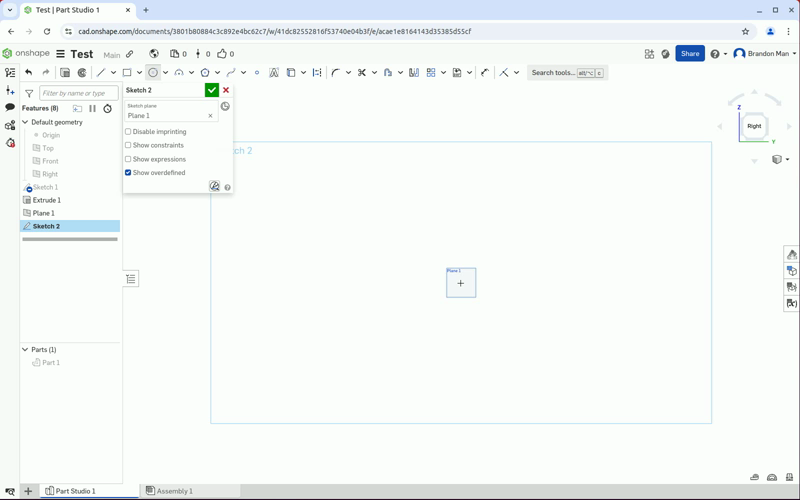
click(460, 282)
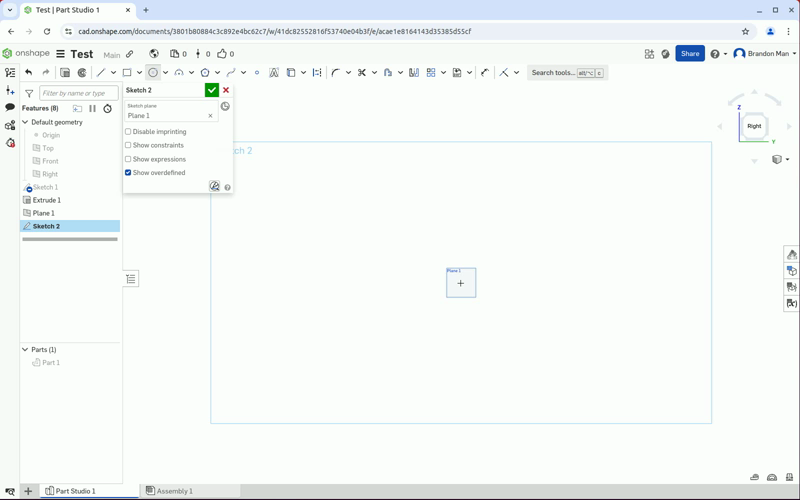
key_up(shift)
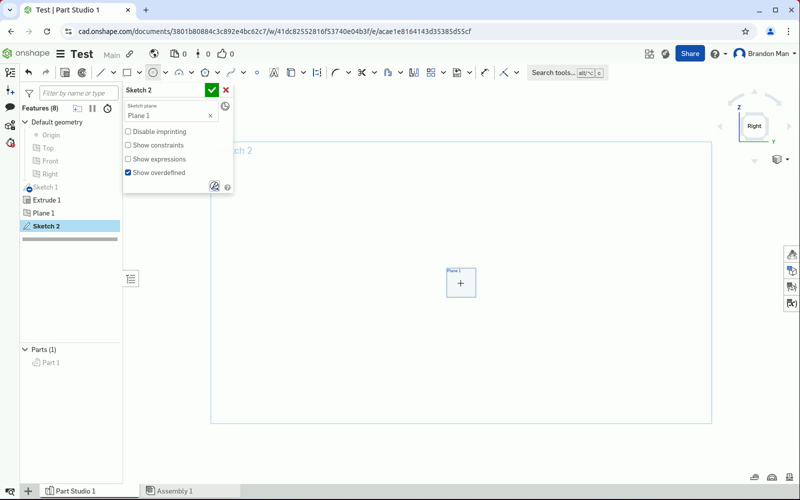
mouse_move(468, 282)
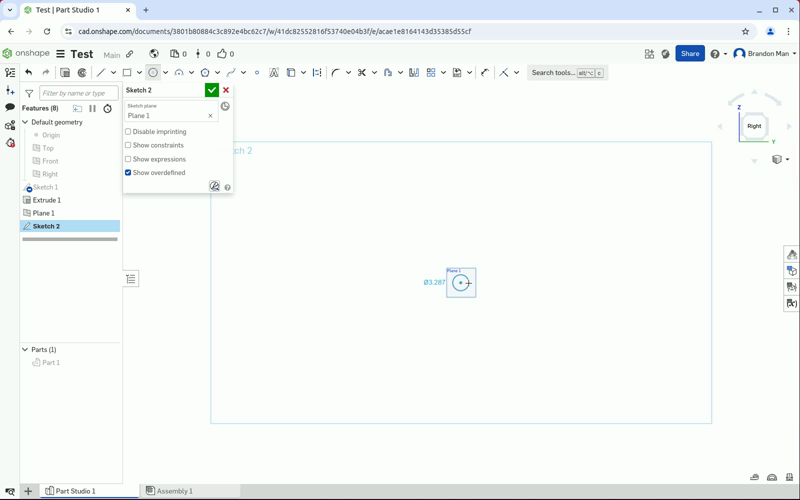
click(468, 282)
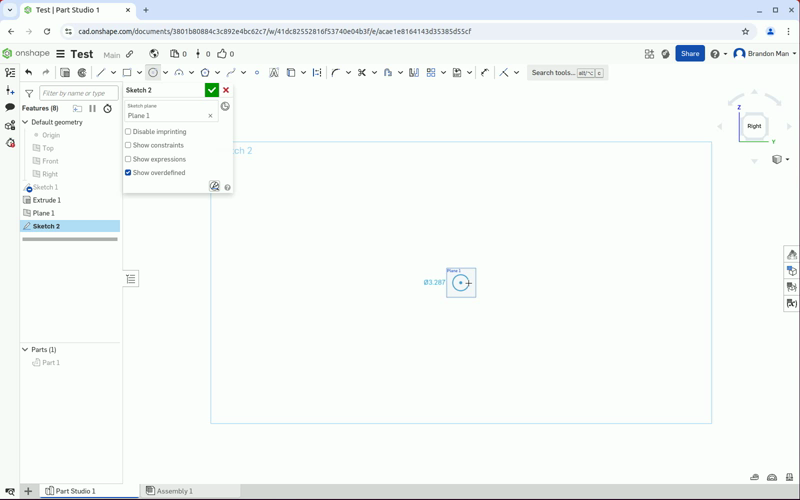
key(esc)
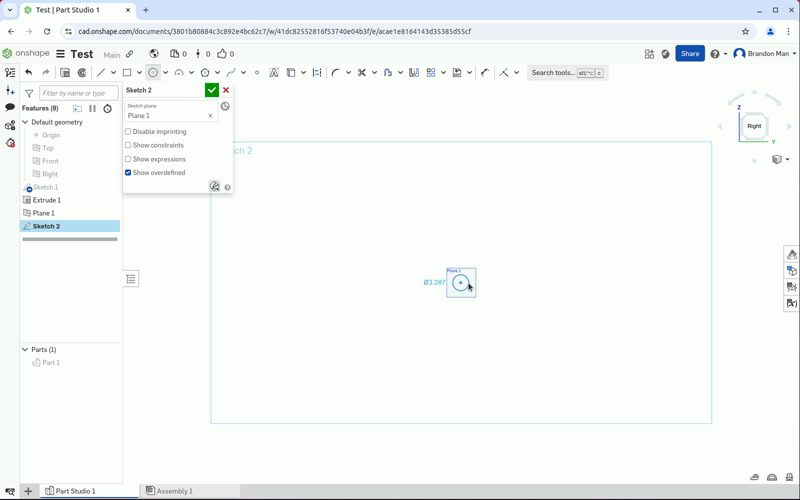
mouse_move(458, 275)
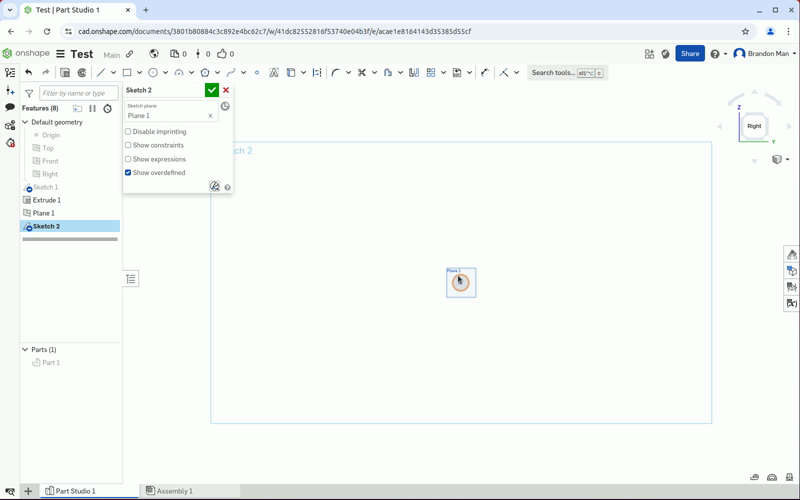
scroll(6)
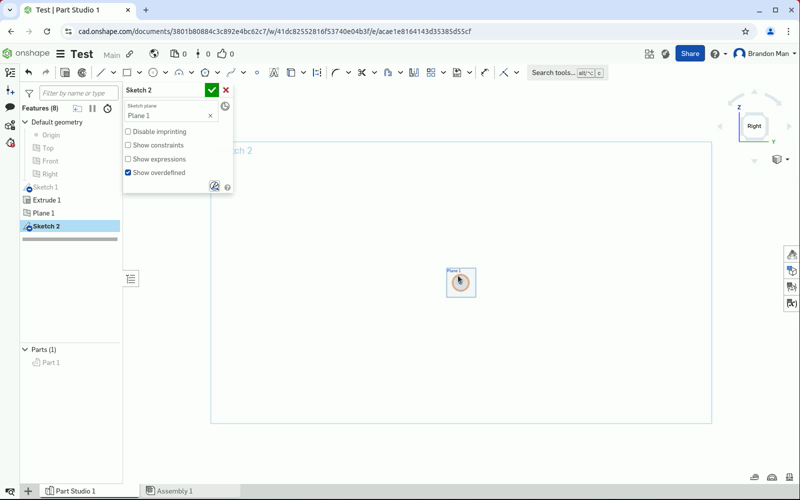
scroll(6)
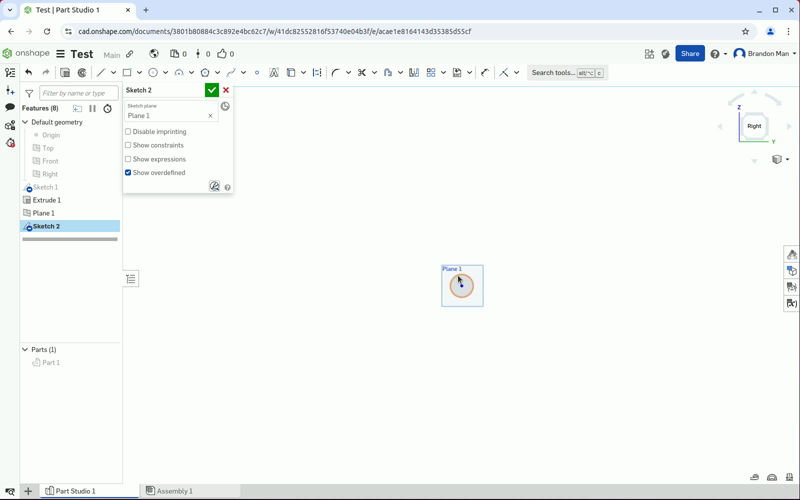
scroll(6)
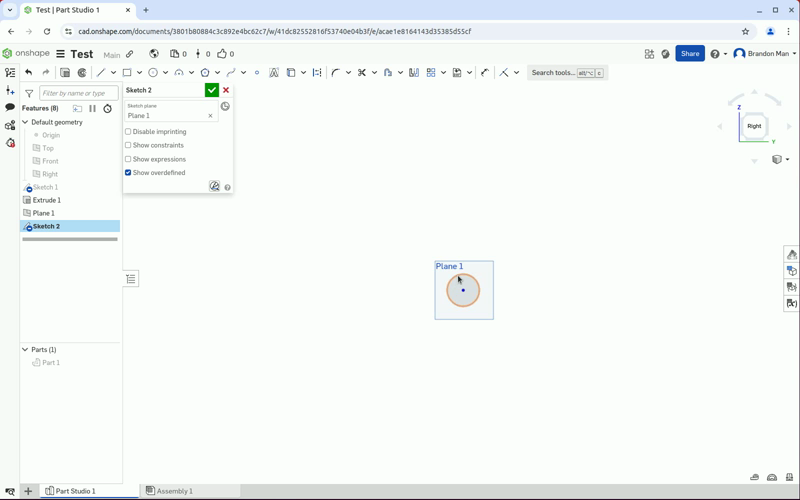
scroll(6)
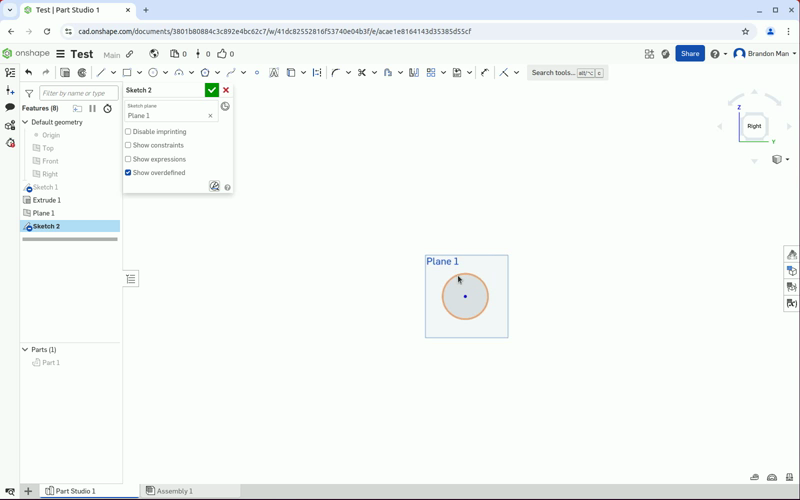
scroll(6)
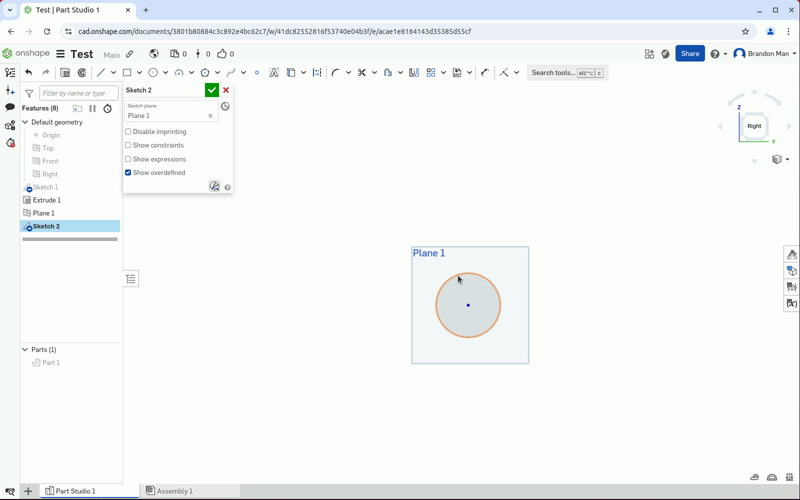
scroll(6)
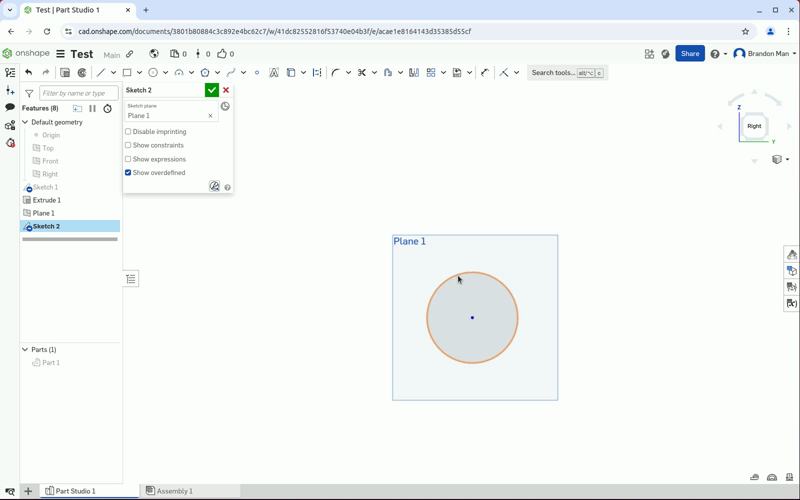
scroll(6)
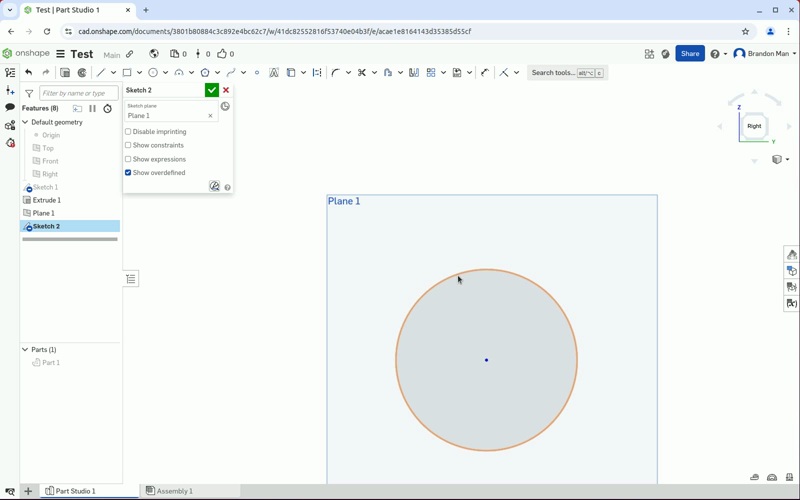
click(458, 275)
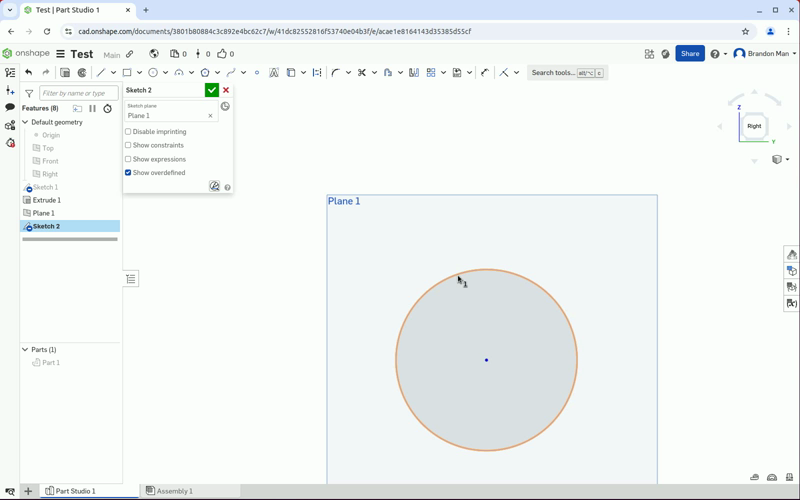
scroll(-6)
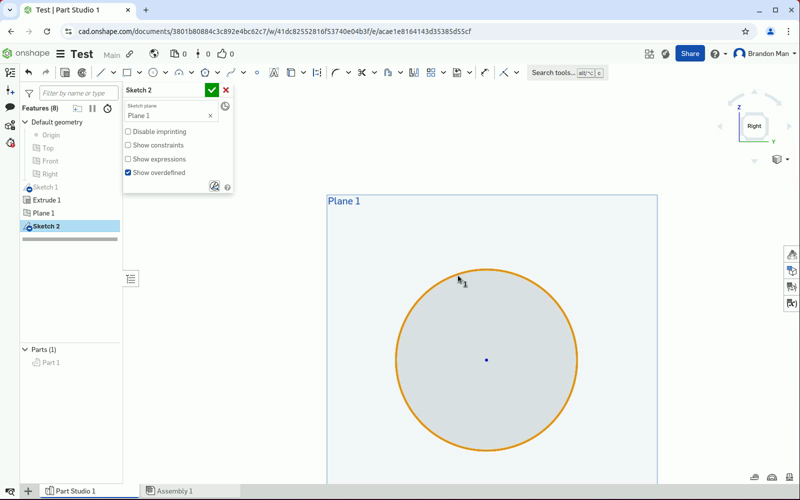
scroll(-6)
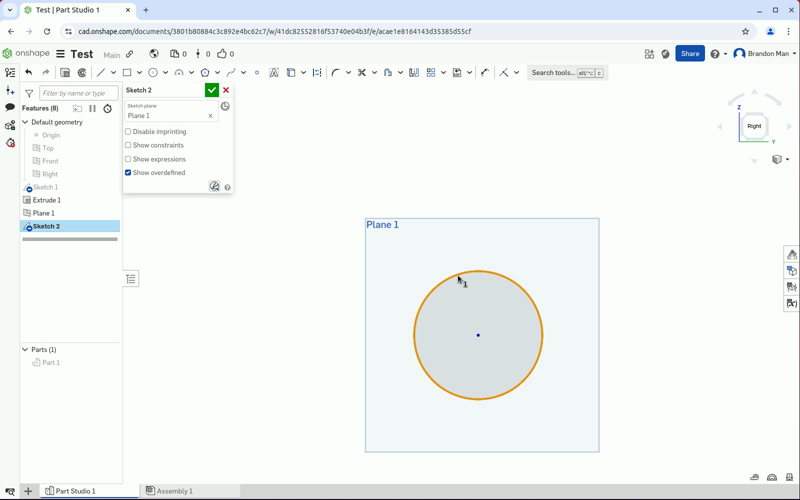
scroll(-6)
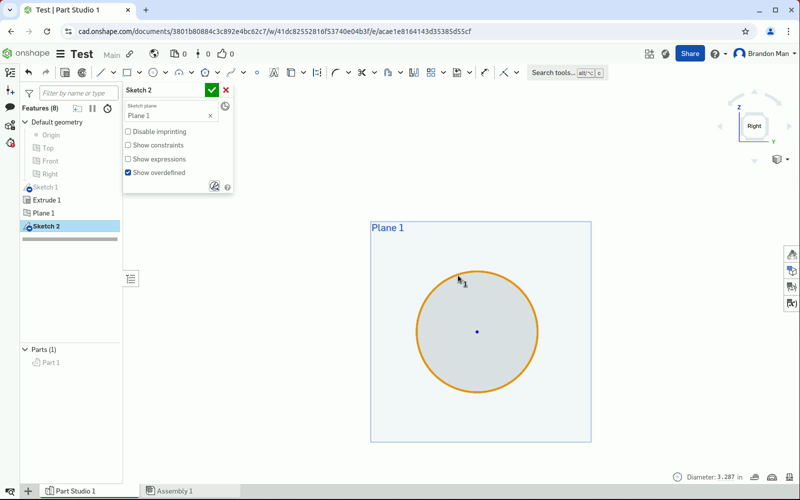
scroll(-6)
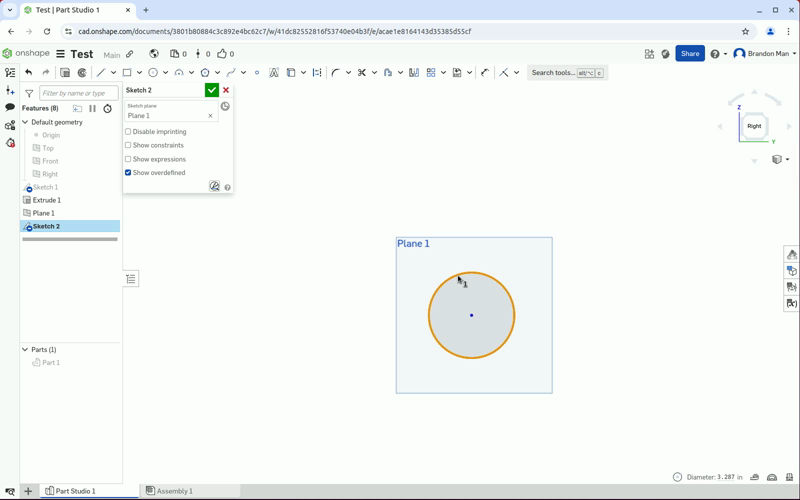
scroll(-6)
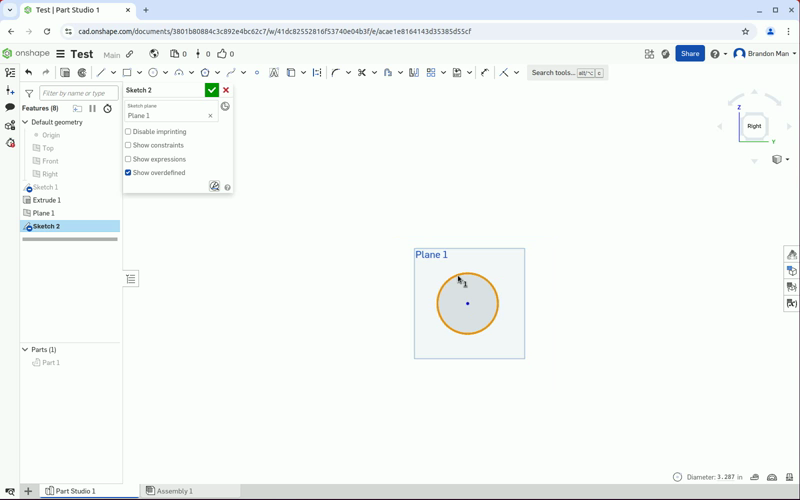
scroll(-6)
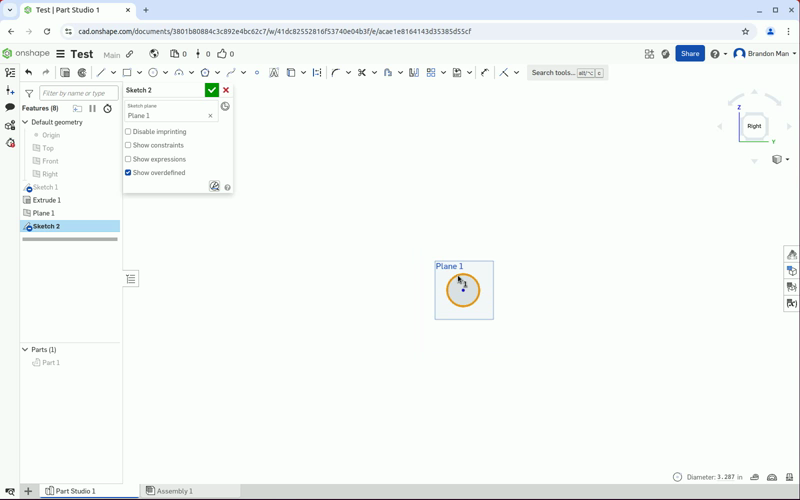
scroll(-6)
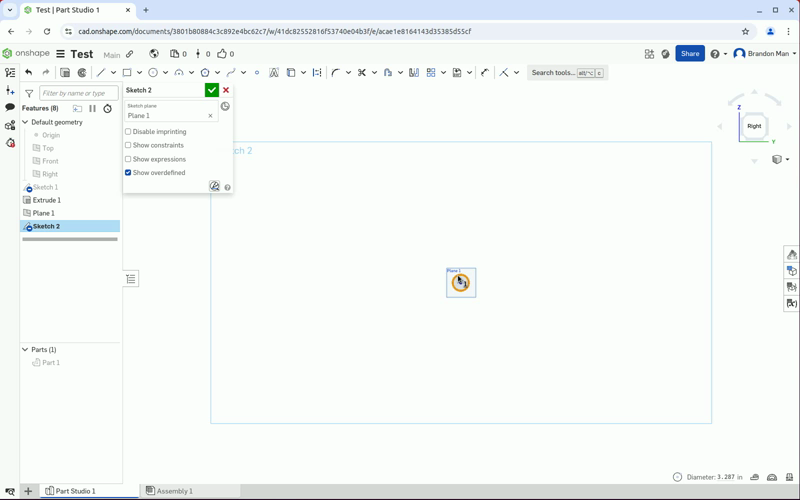
mouse_move(73, 352)
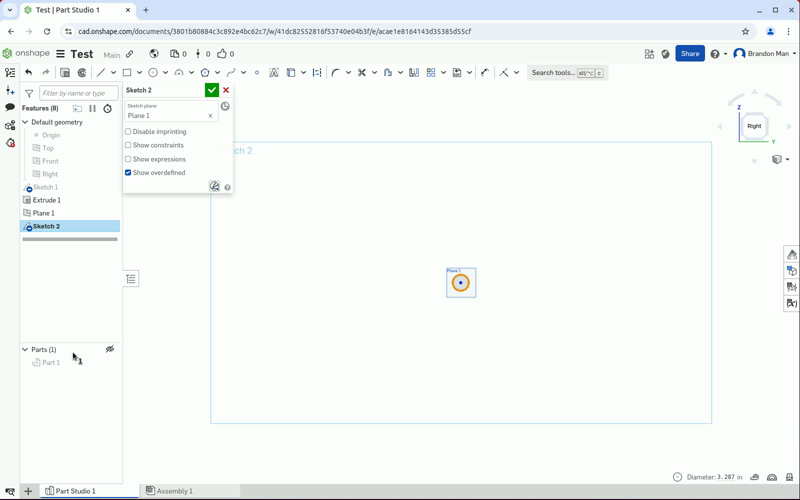
key(shift+y)
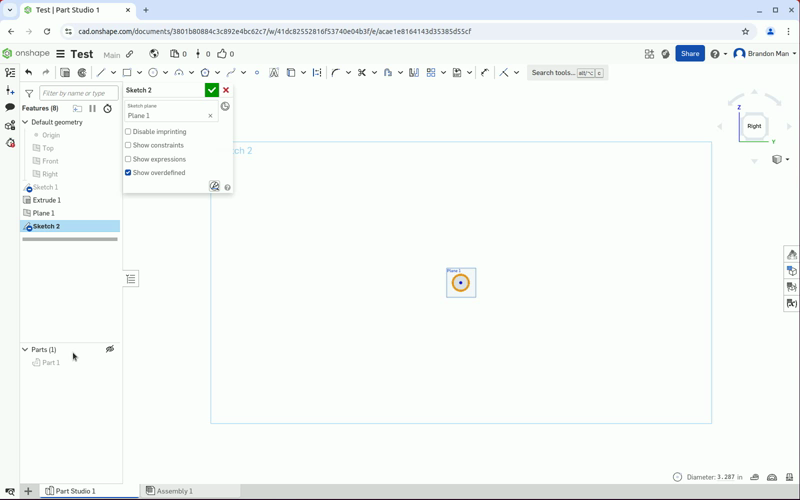
key(shift+e)
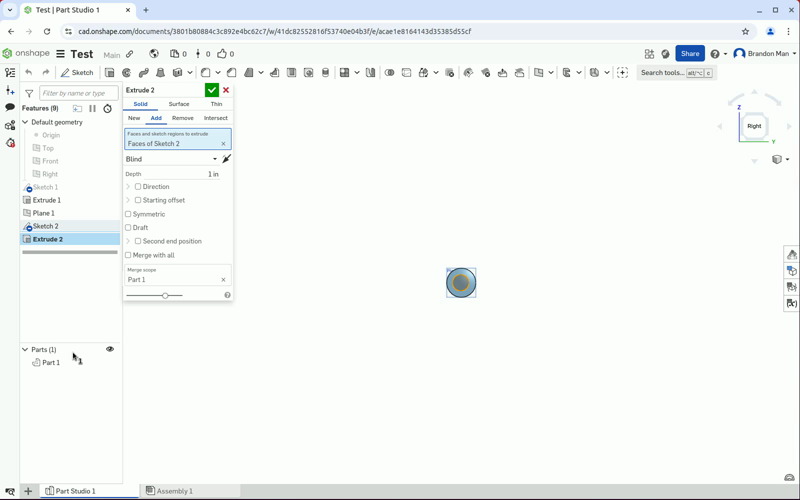
mouse_move(143, 106)
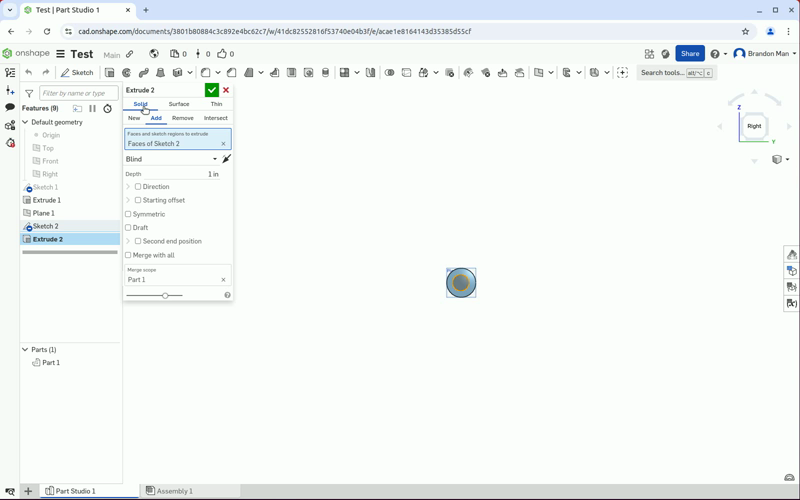
click(143, 106)
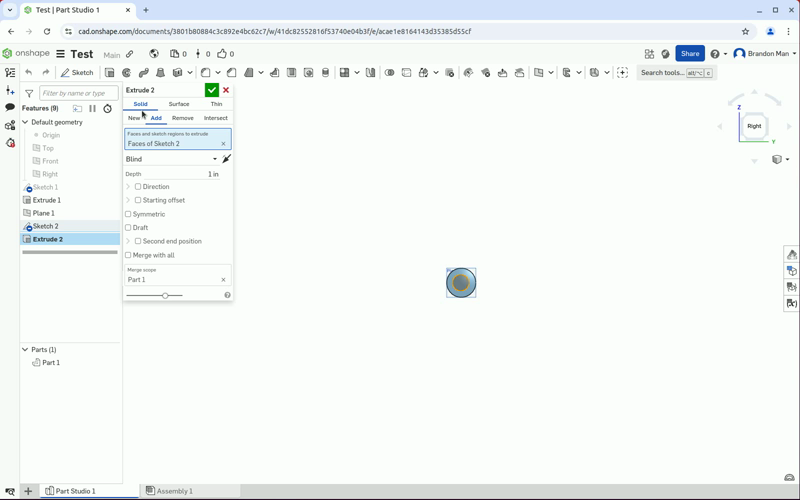
mouse_move(137, 120)
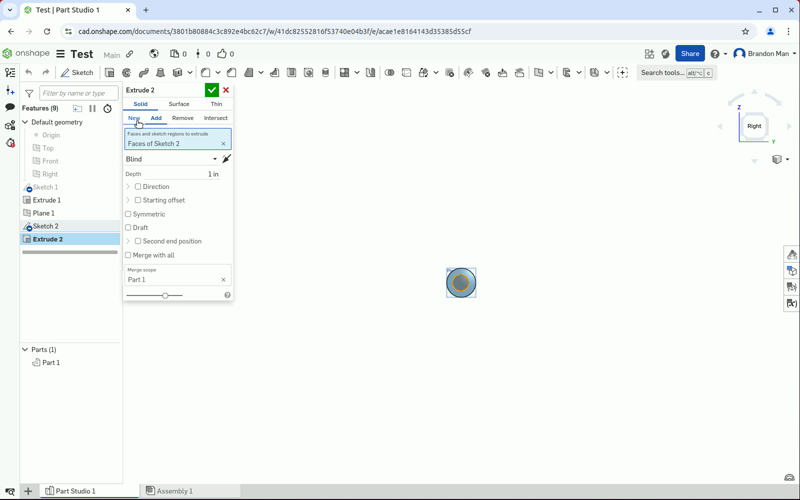
click(137, 120)
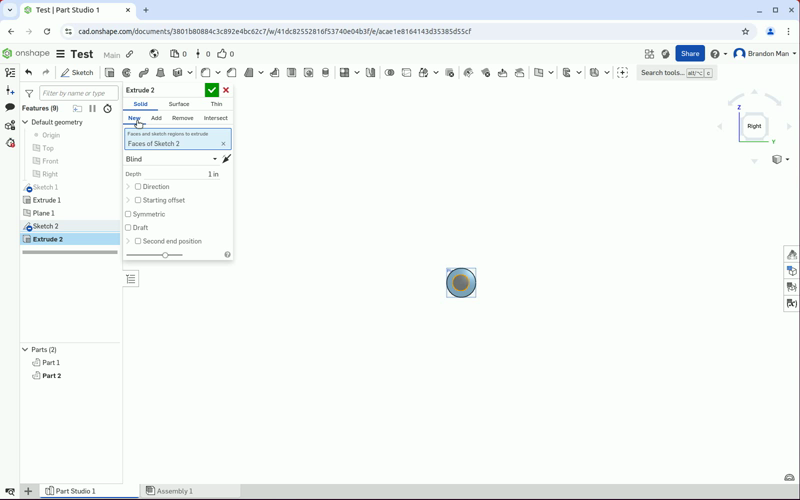
key(tab, 4)
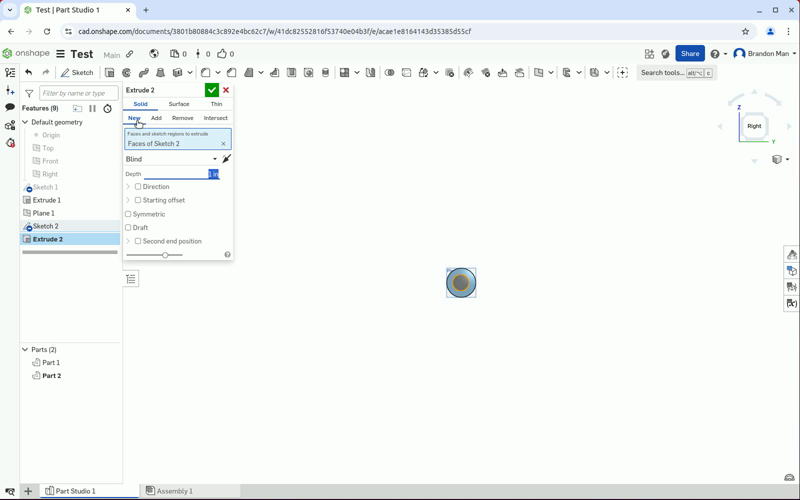
text(20.942)
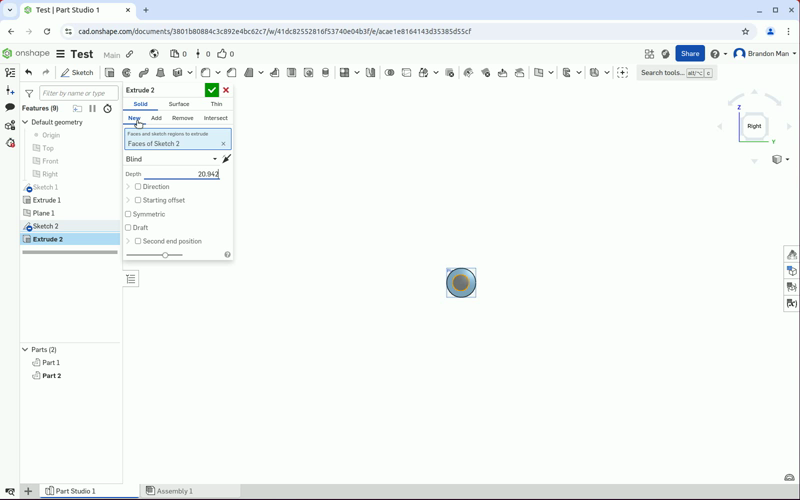
key(enter)
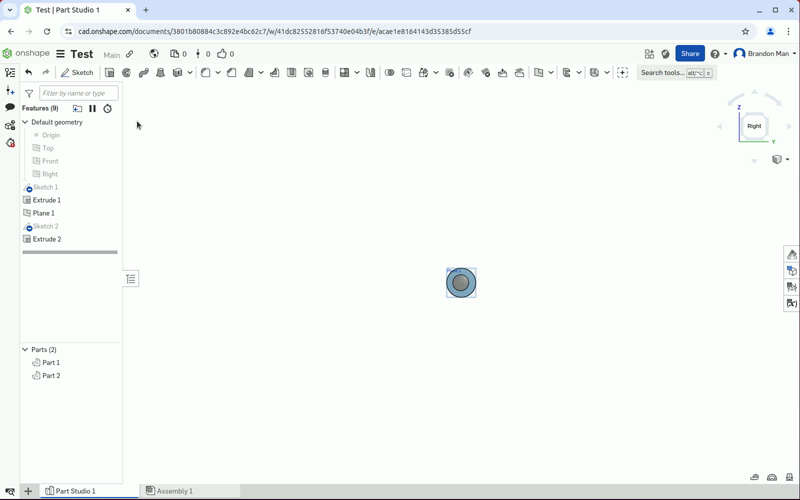
key(shift+h)
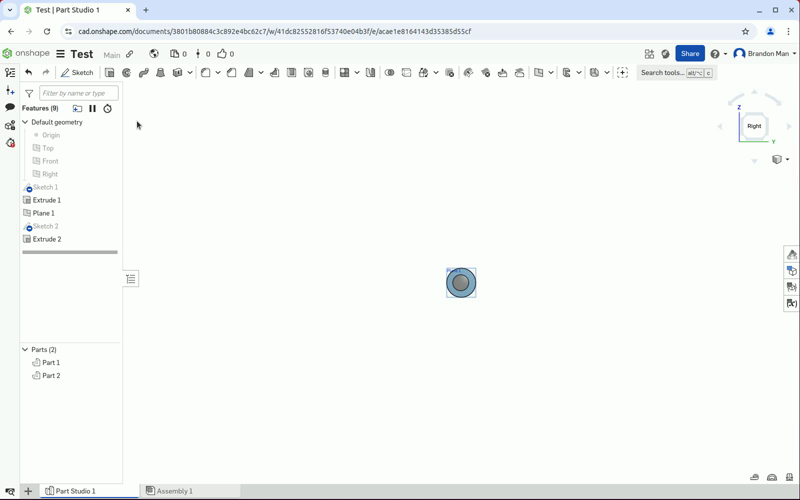
key(shift+h)
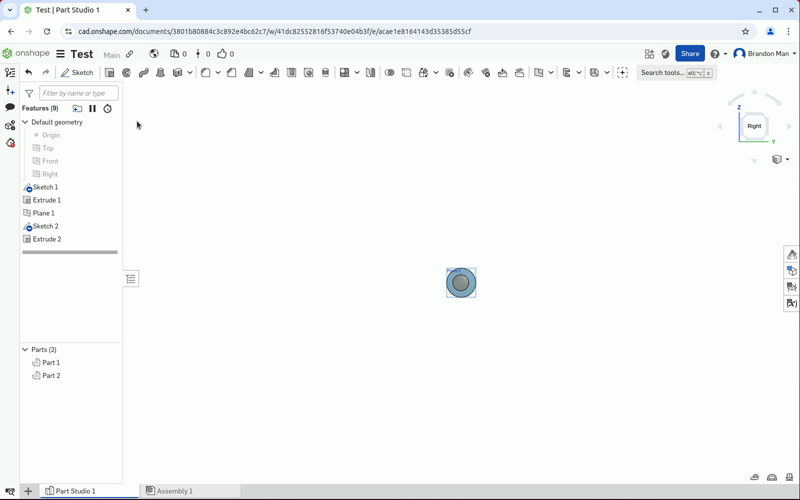
key(shift+7)
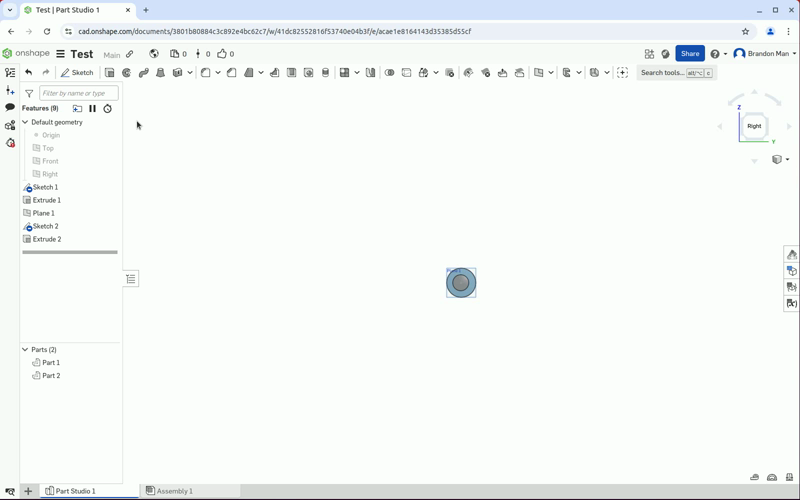
key(right, 2)
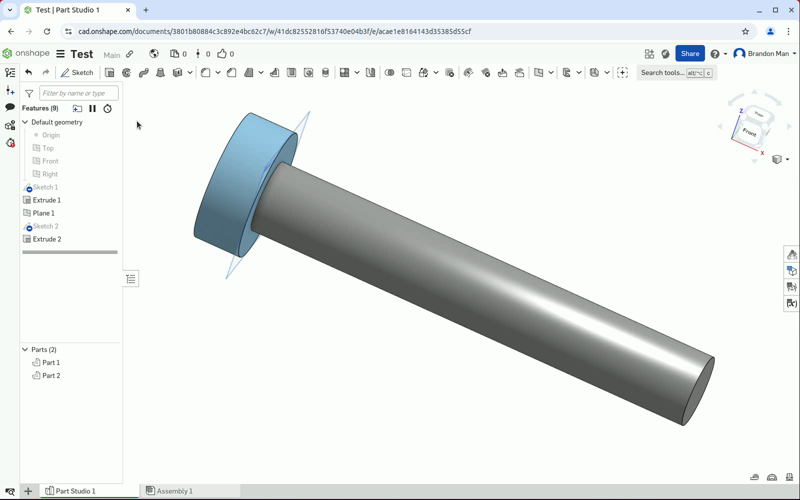
key(down, 2)
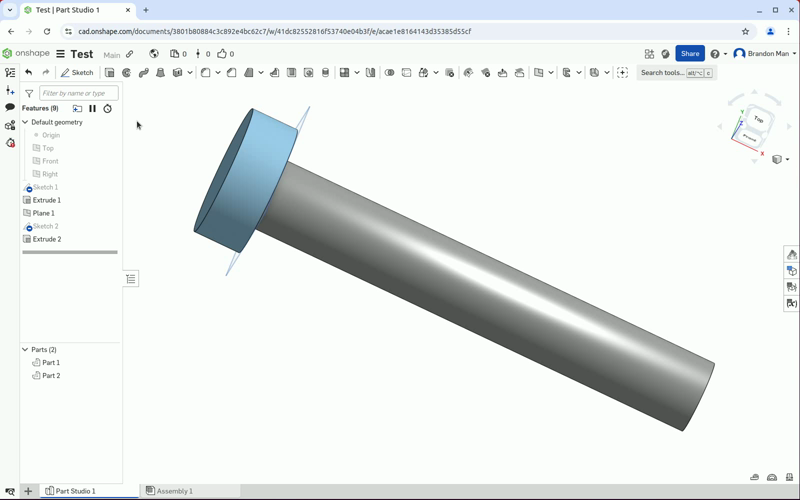
key(up, 2)
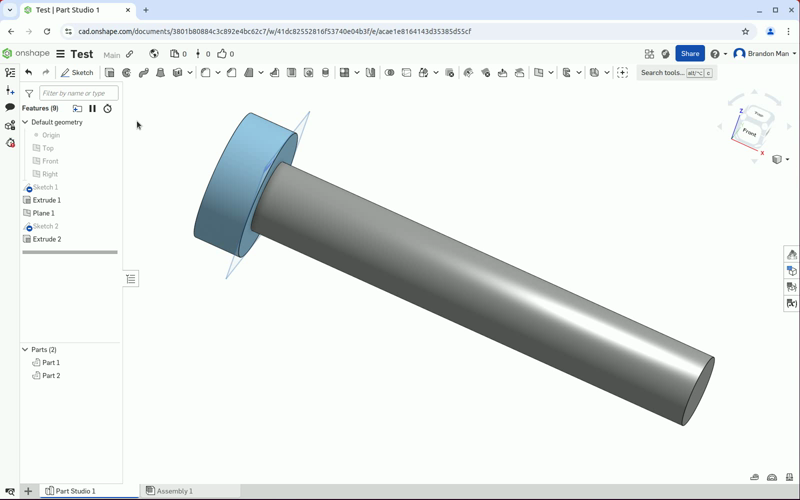
key(left, 2)
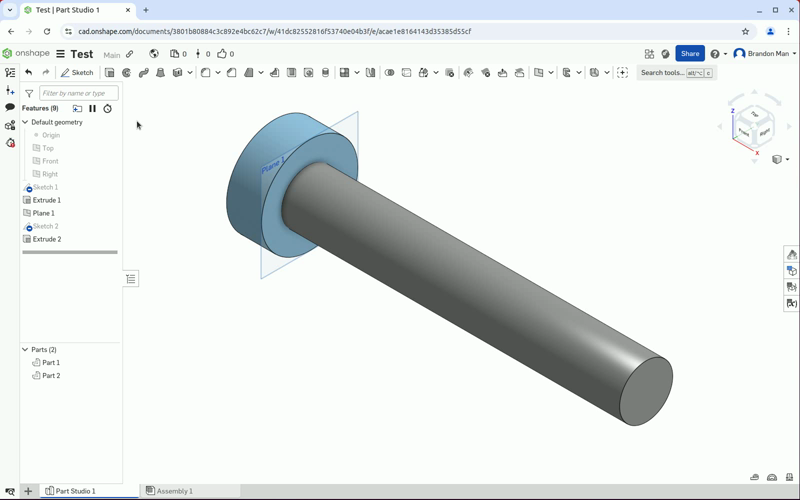
mouse_move(73, 189)
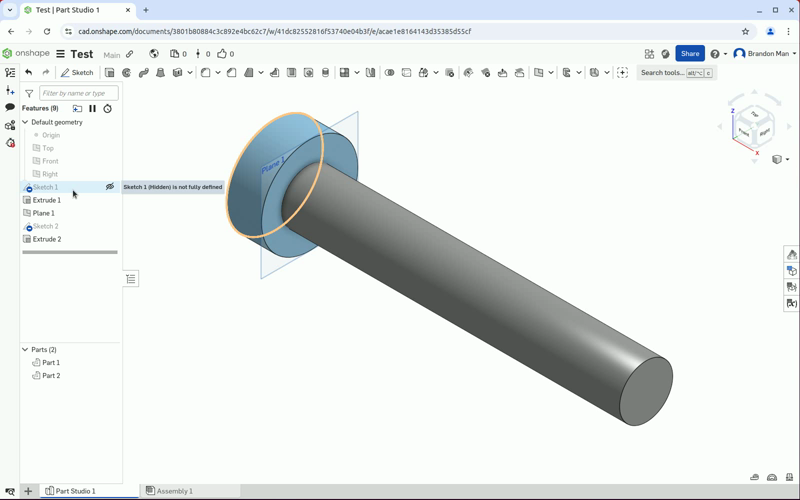
click(73, 189)